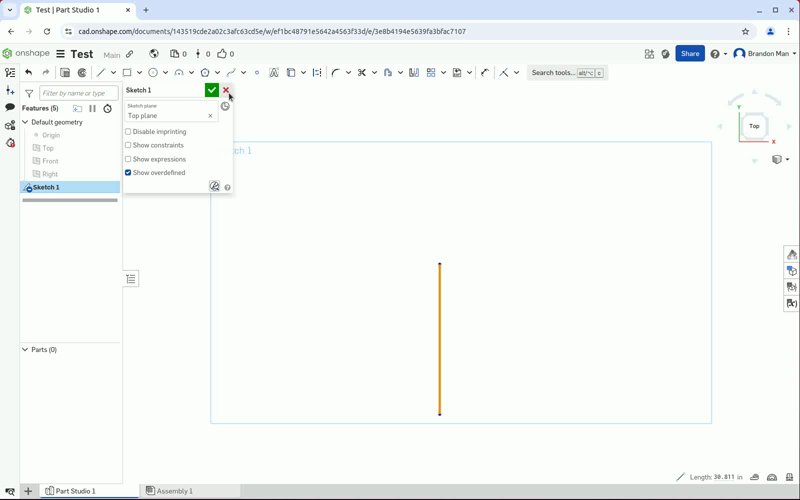
key(shift+h)
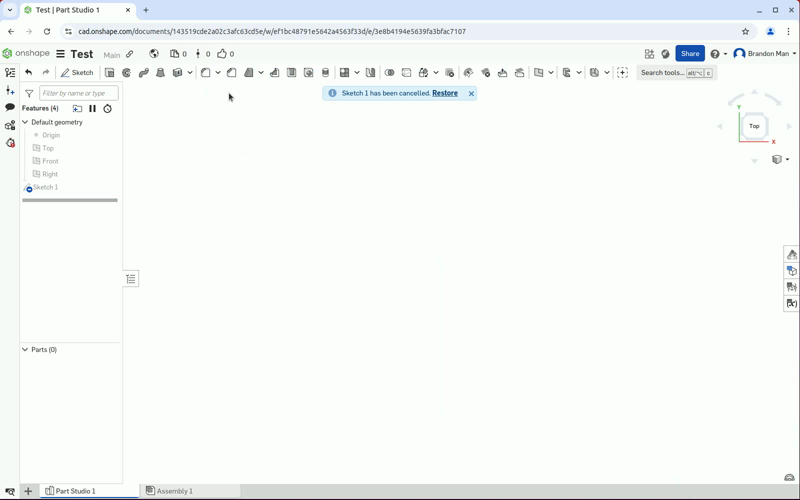
mouse_move(73, 352)
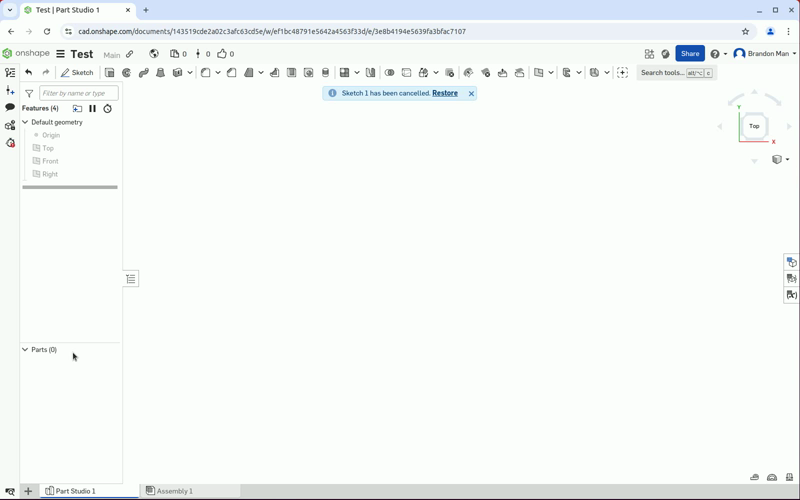
key(y)
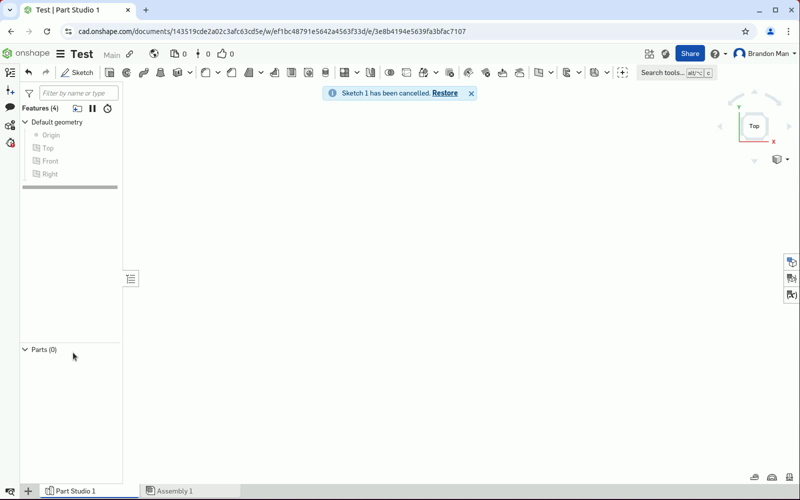
key(shift+p)
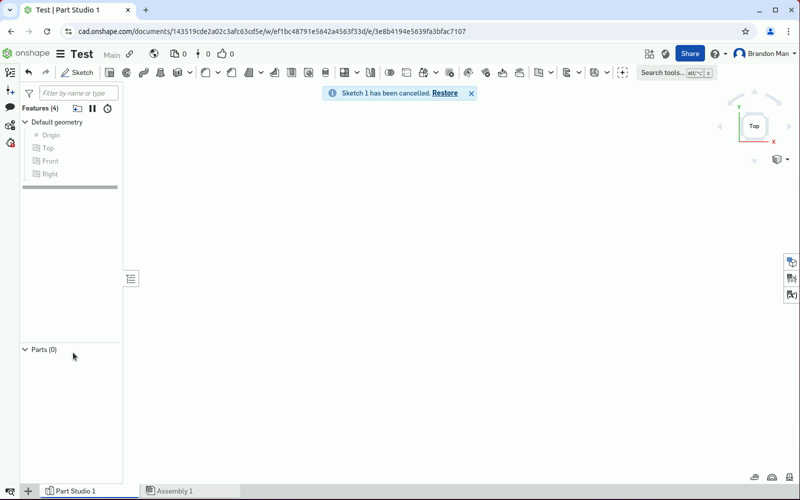
key(space)
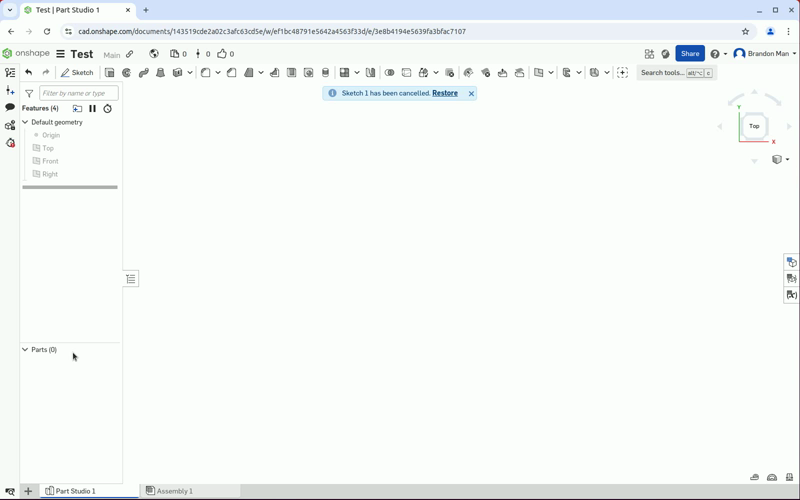
key_down(shift)
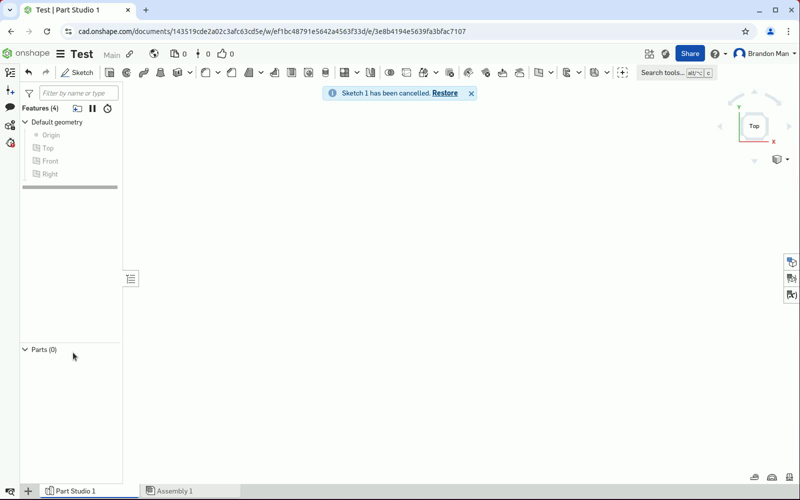
key(up)
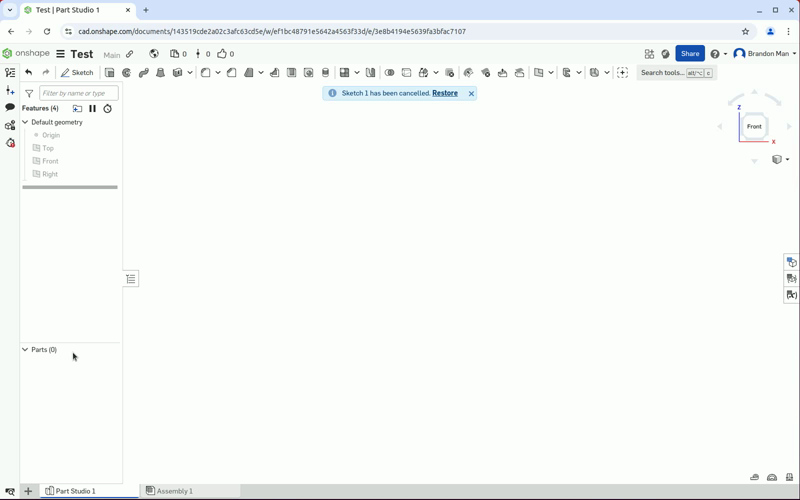
key_up(shift)
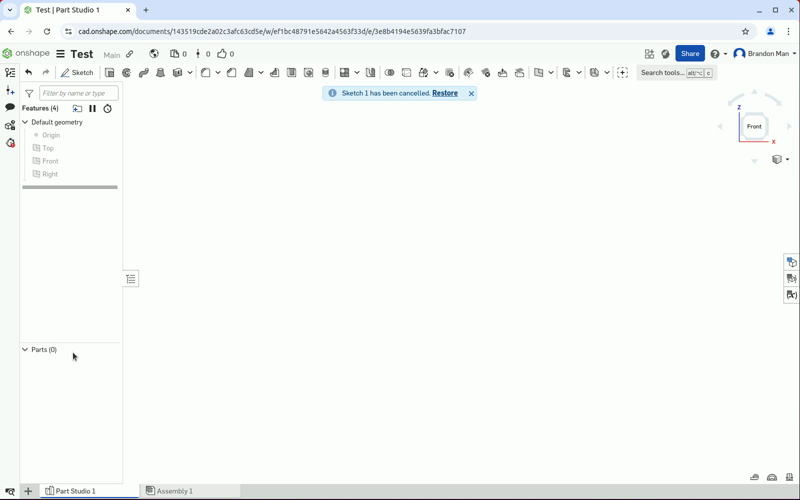
key(space)
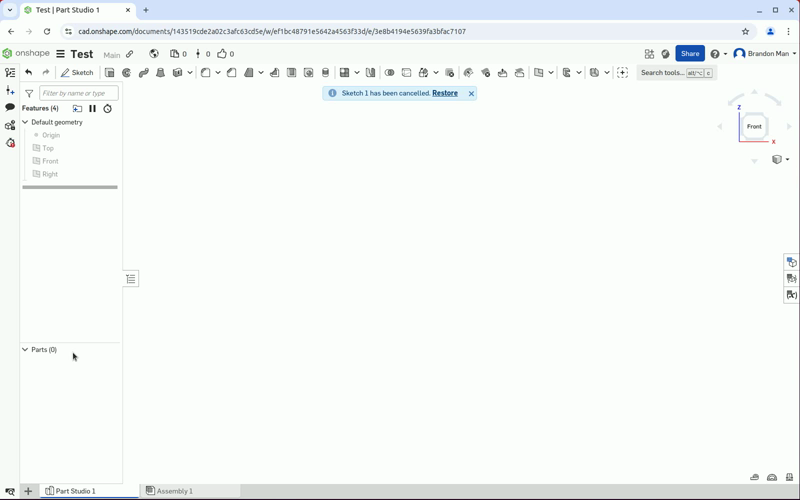
key_down(shift)
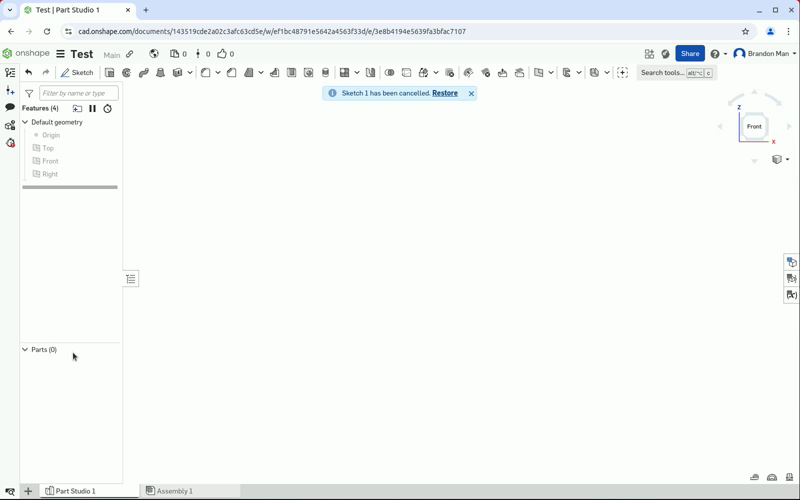
key(left)
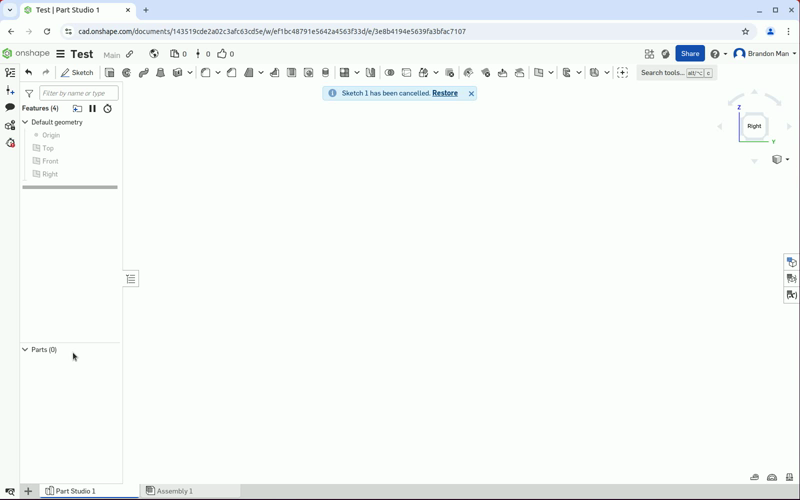
key_up(shift)
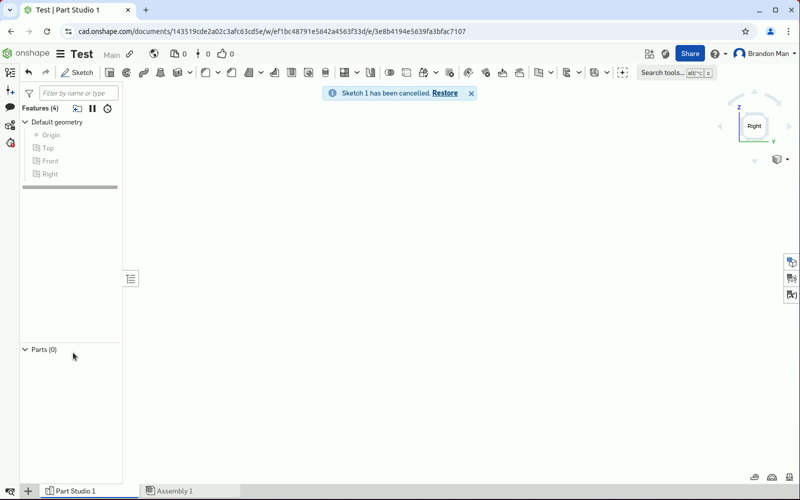
mouse_move(73, 352)
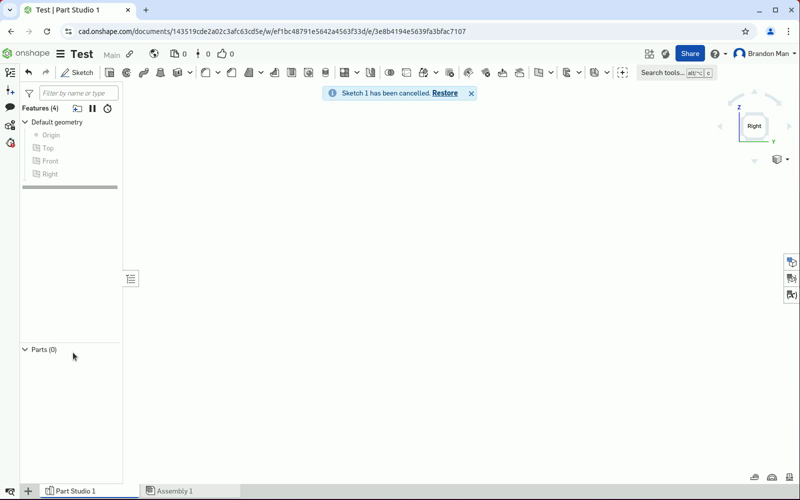
key(shift+y)
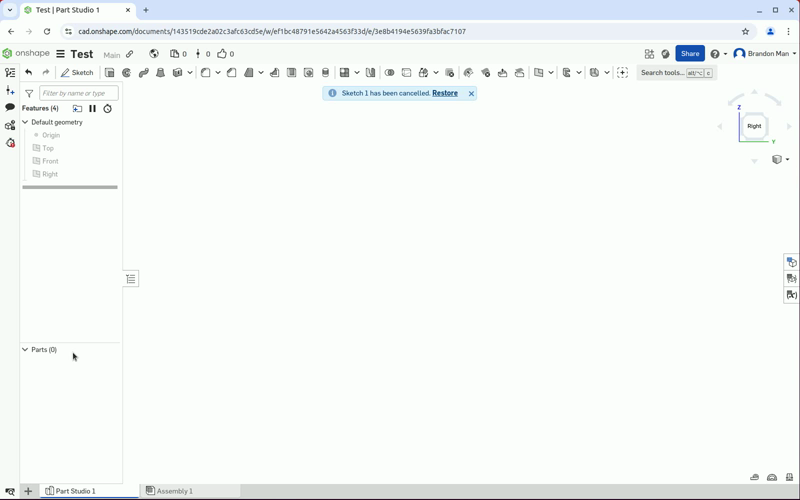
key(shift+s)
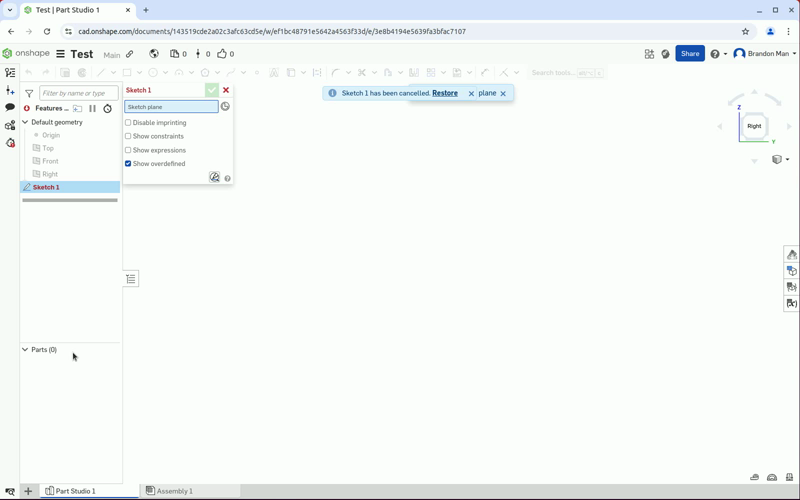
mouse_move(73, 176)
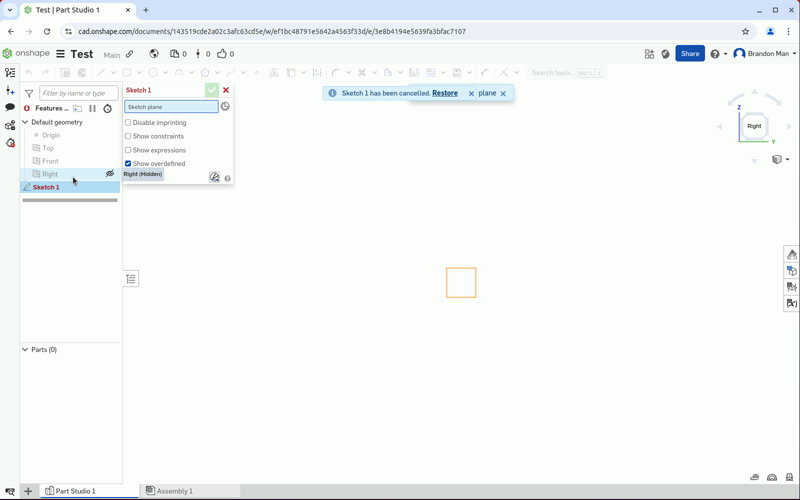
click(73, 176)
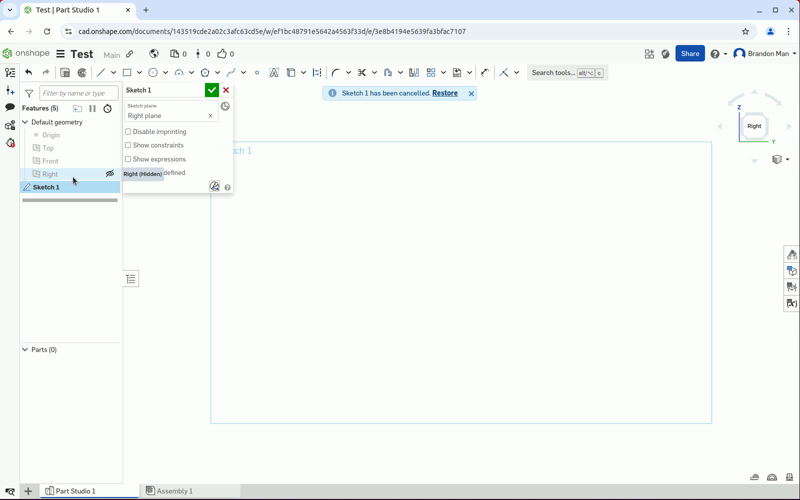
mouse_move(73, 352)
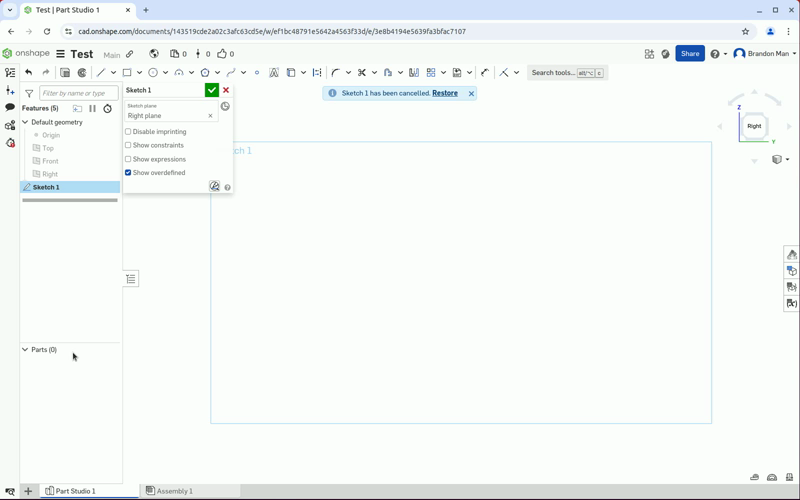
key(y)
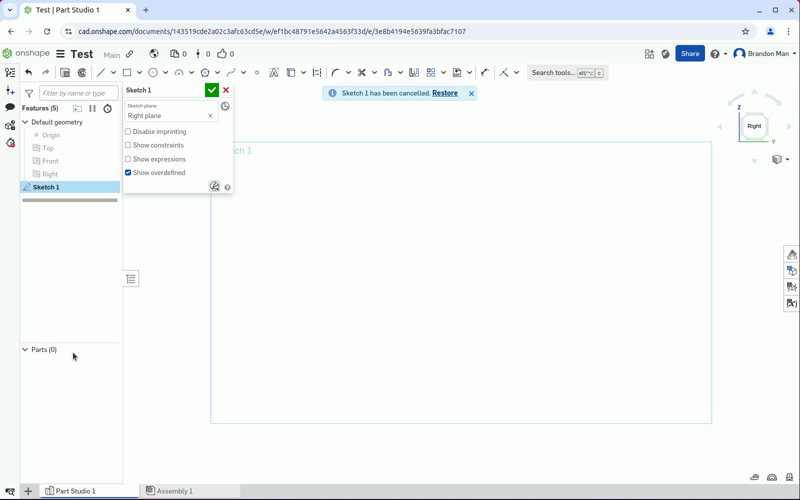
key(l)
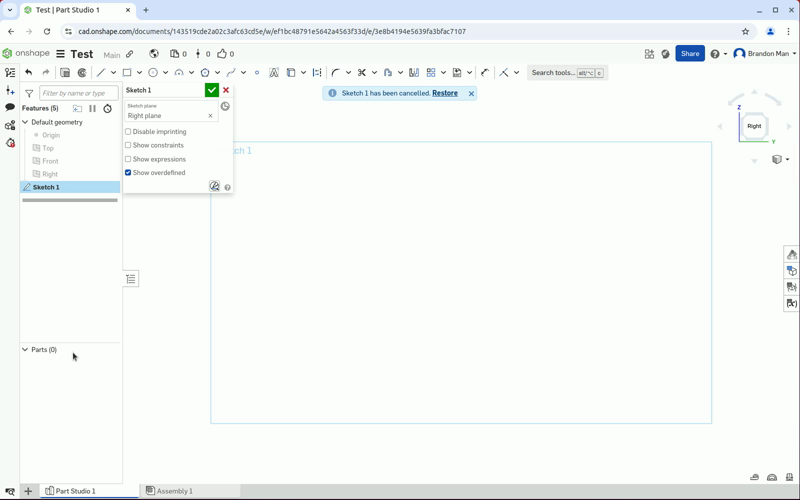
key_down(shift)
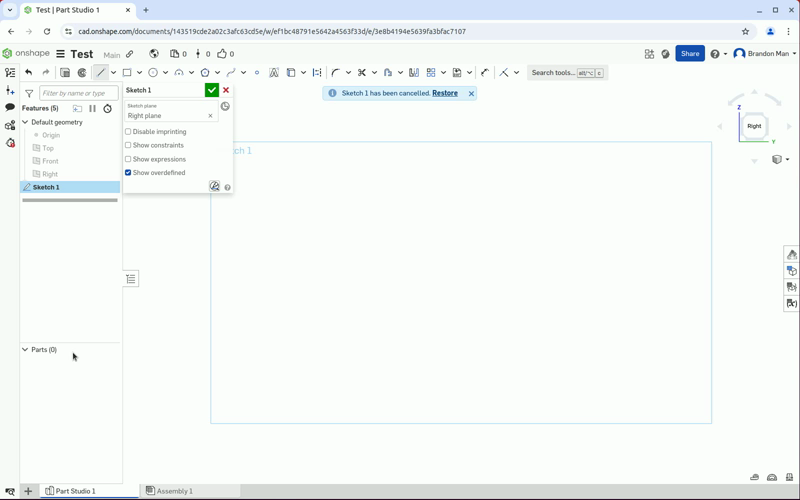
mouse_move(350, 395)
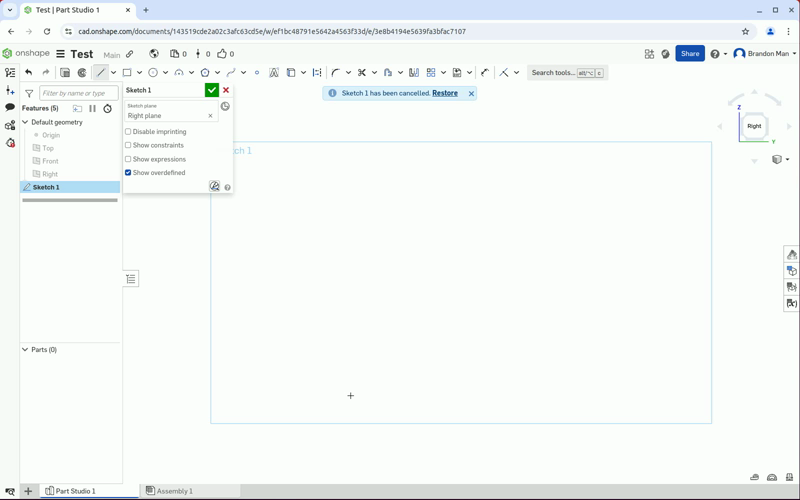
click(350, 395)
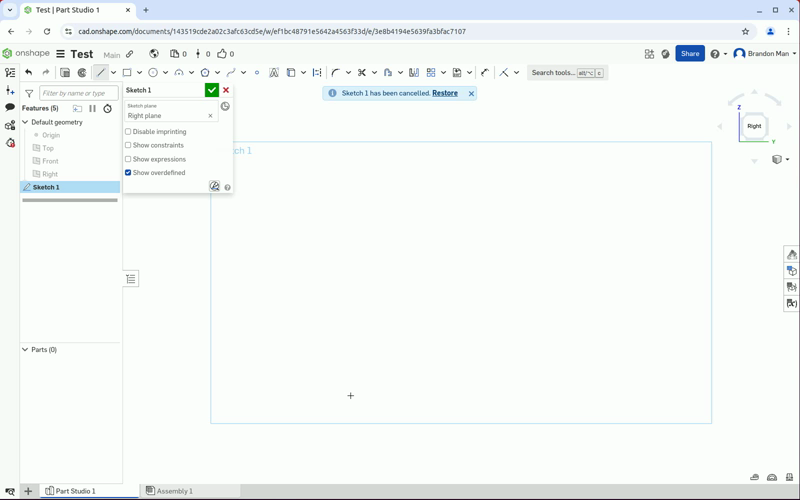
key_up(shift)
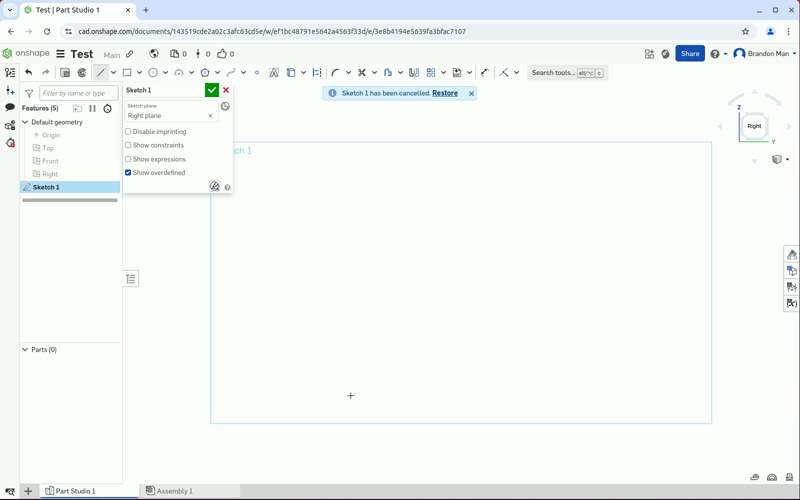
key_down(shift)
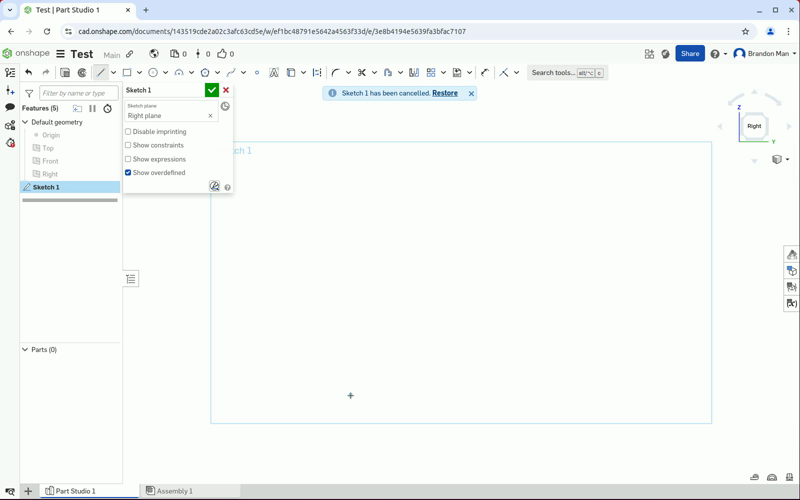
mouse_move(569, 395)
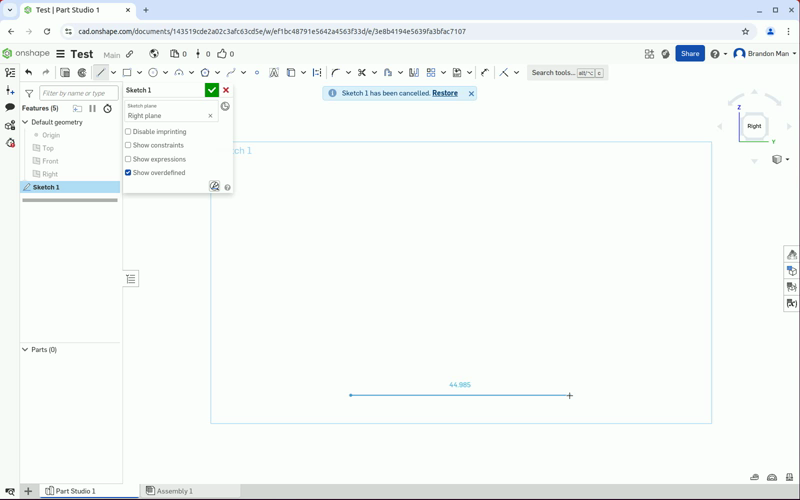
click(569, 395)
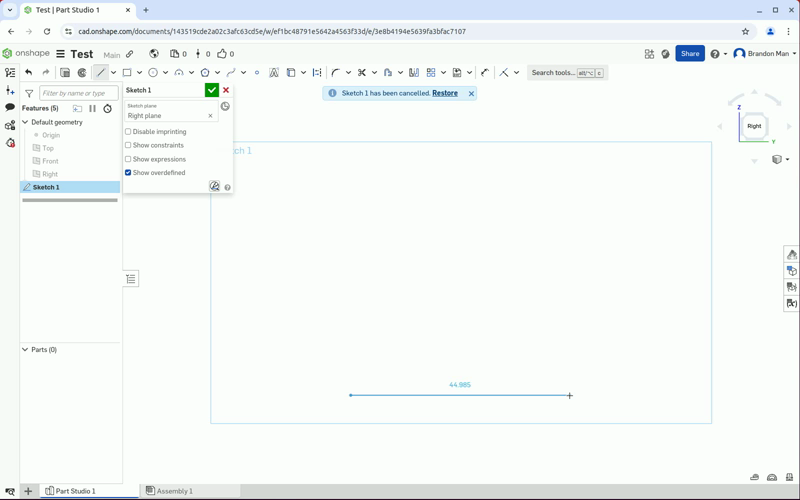
key_up(shift)
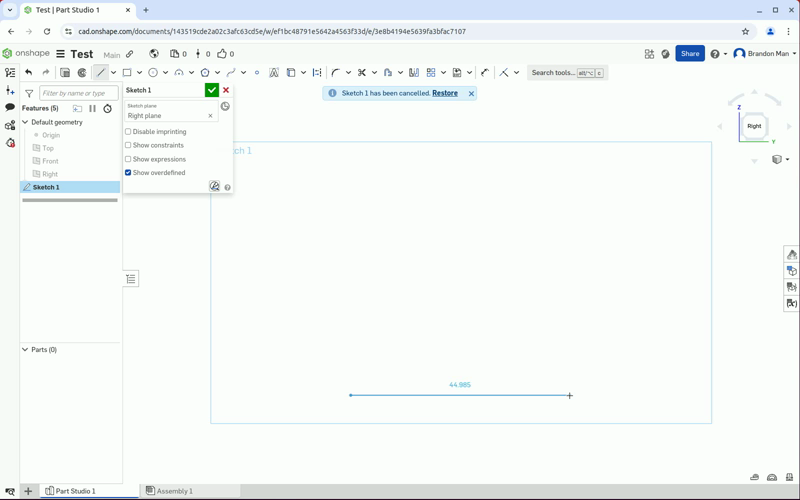
key_down(shift)
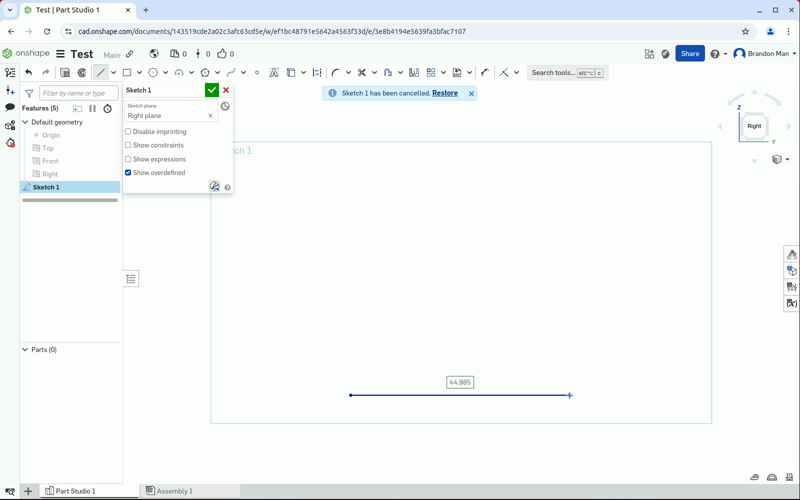
mouse_move(569, 171)
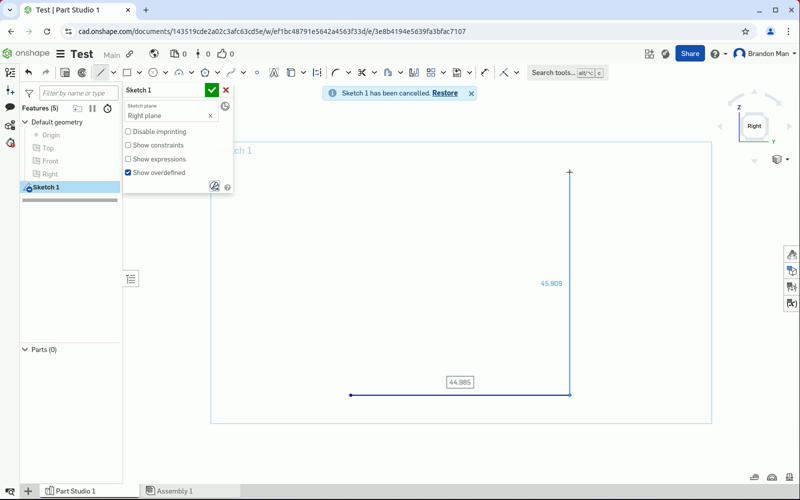
click(569, 171)
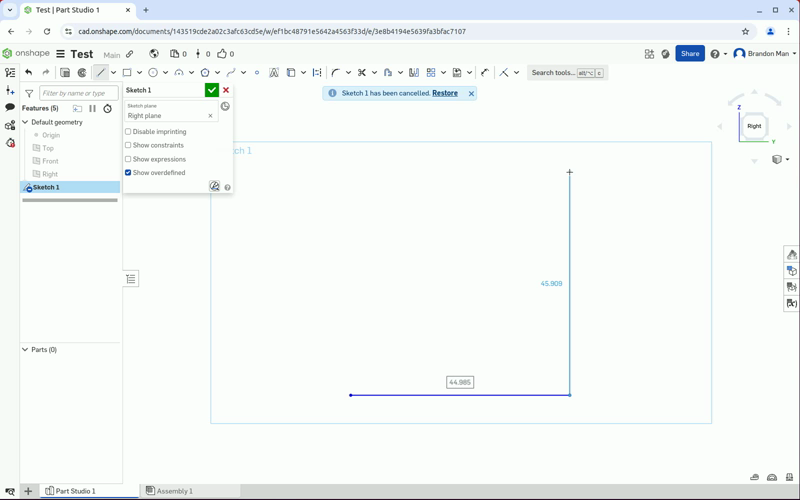
key_up(shift)
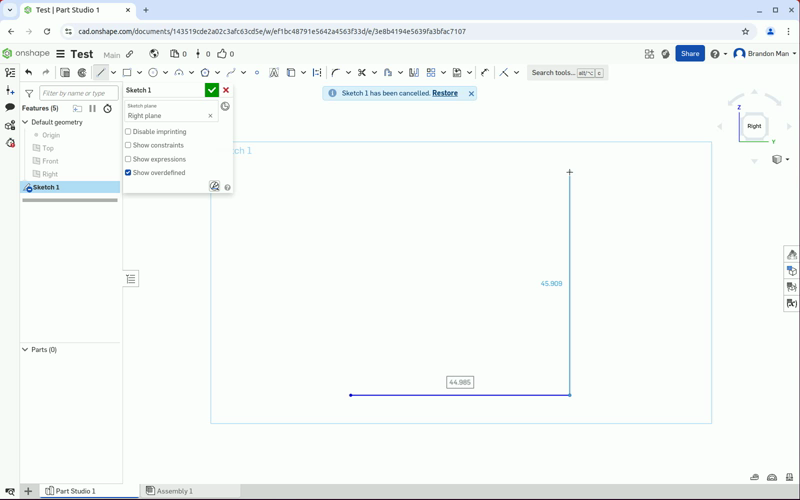
key_down(shift)
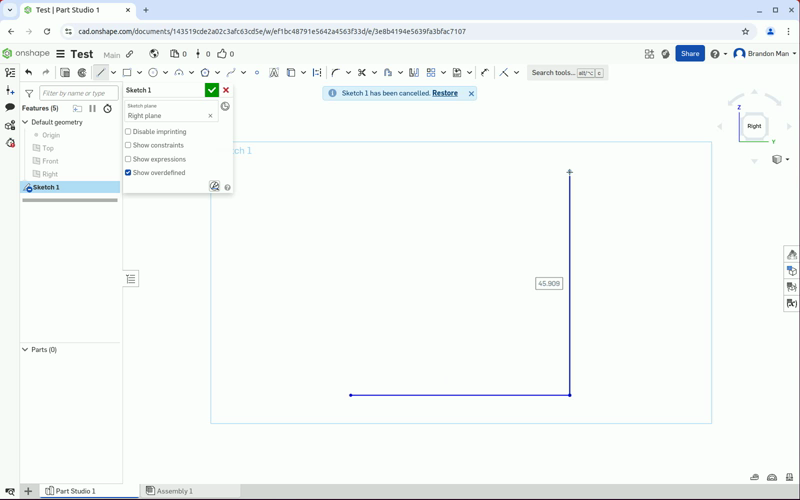
mouse_move(350, 171)
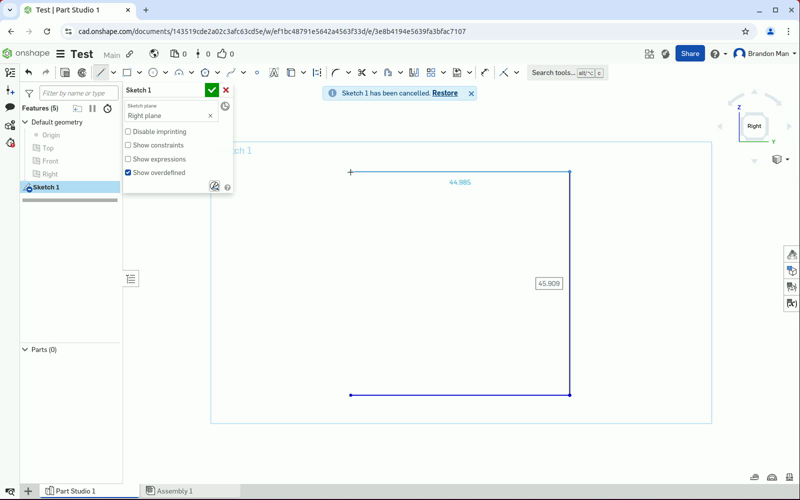
click(350, 171)
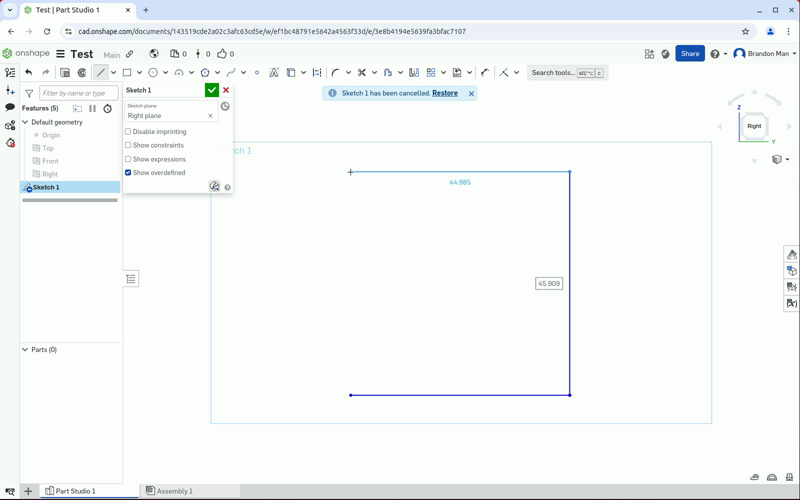
key_up(shift)
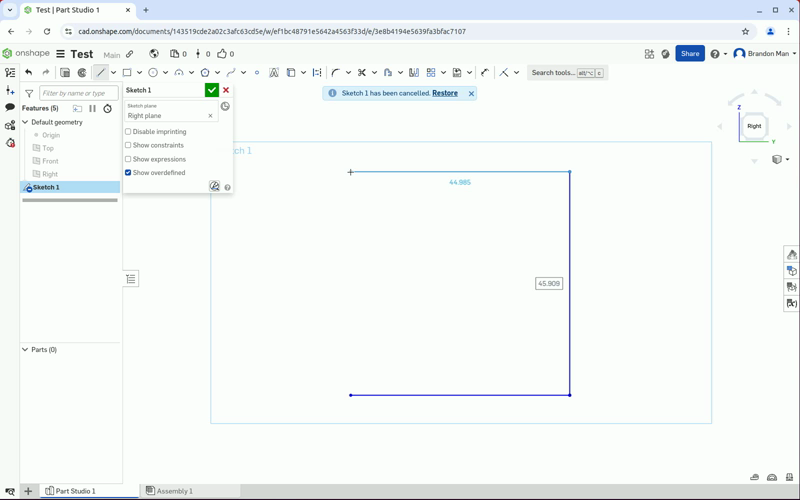
key_down(shift)
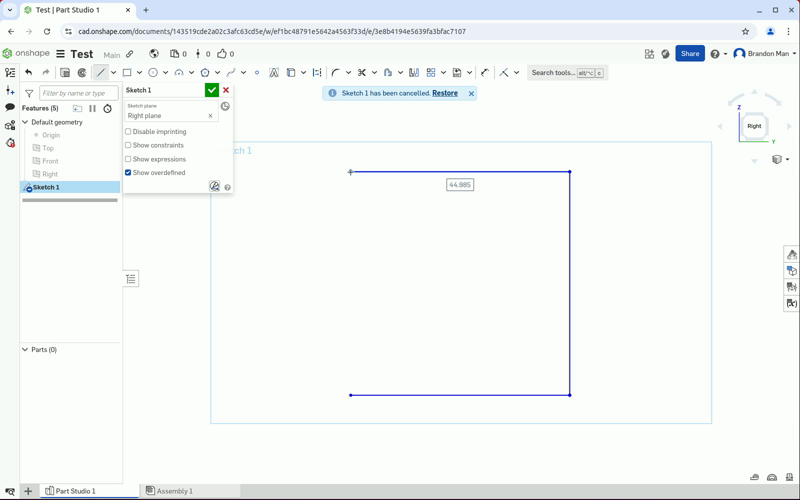
mouse_move(350, 395)
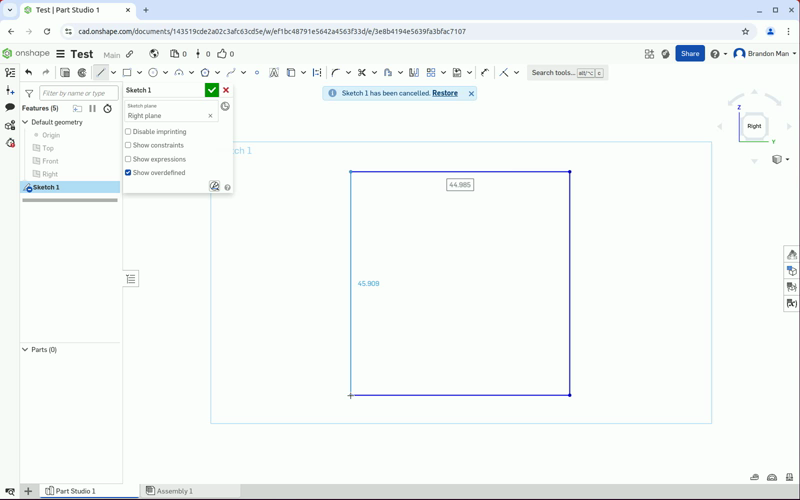
key_up(shift)
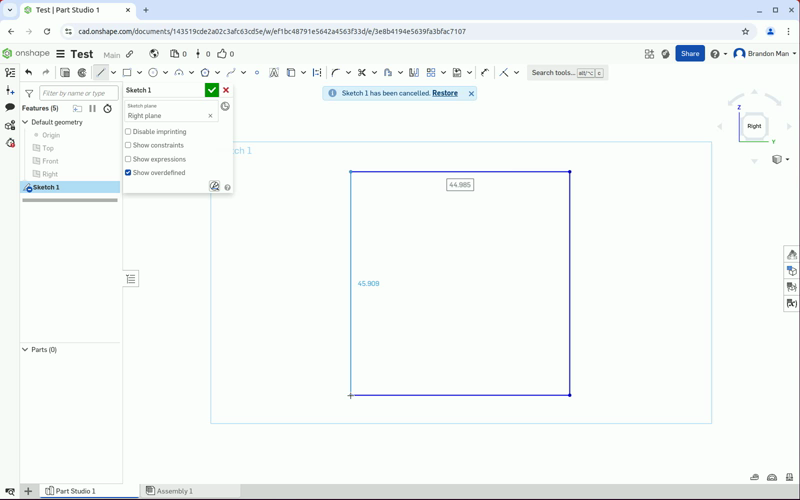
click(350, 395)
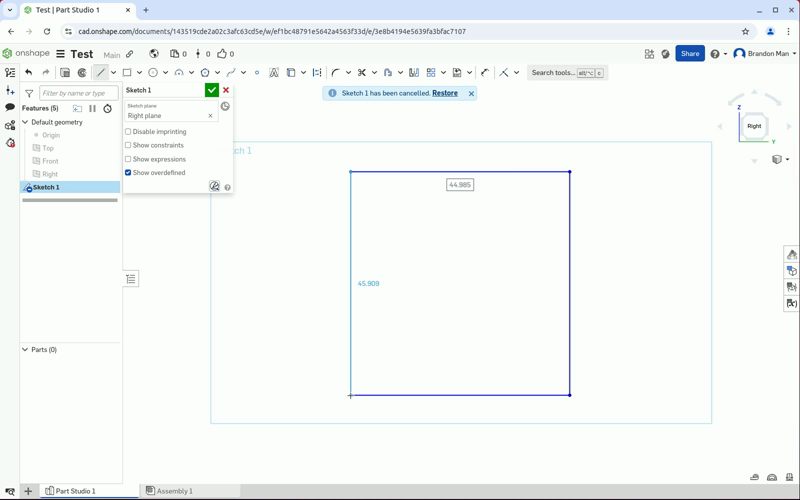
key(esc)
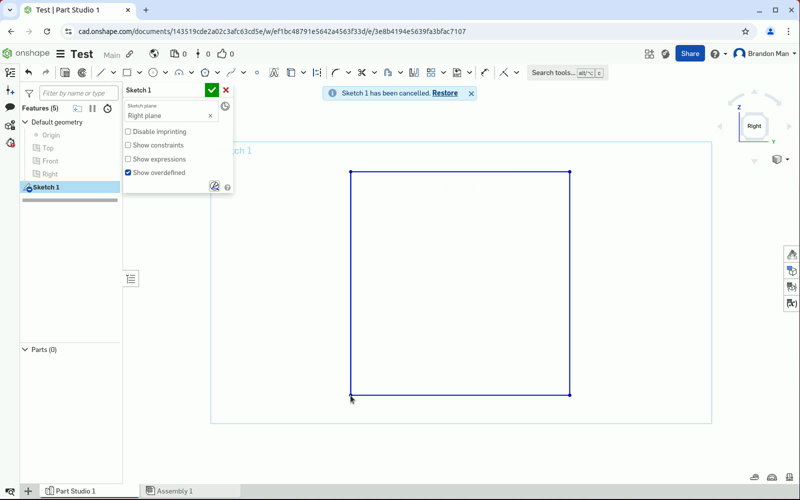
mouse_move(398, 345)
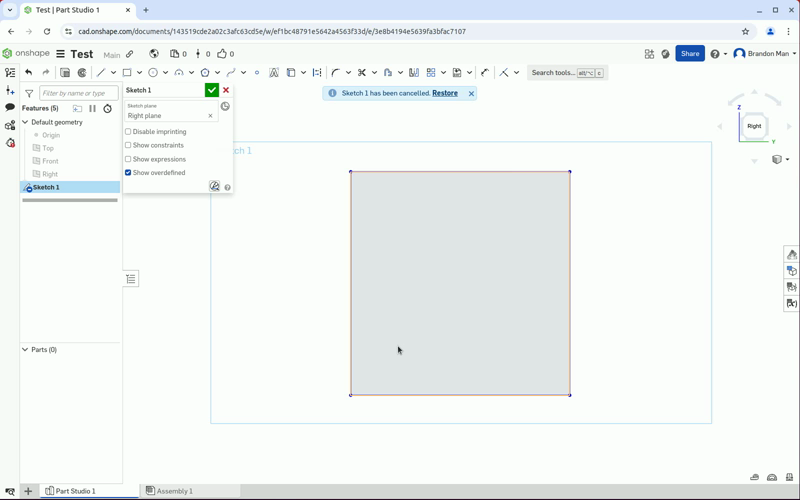
click(398, 345)
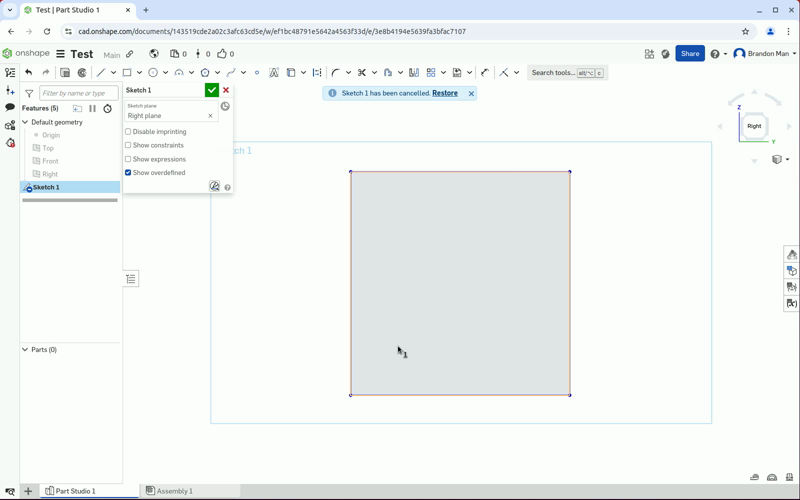
mouse_move(73, 352)
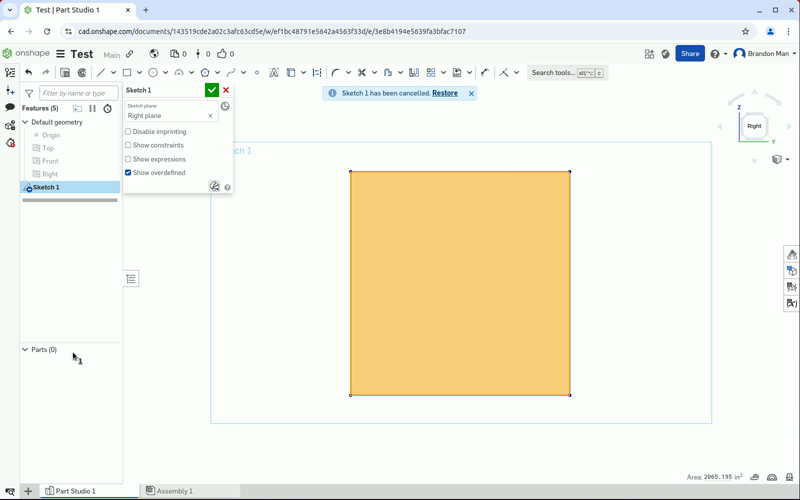
key(shift+y)
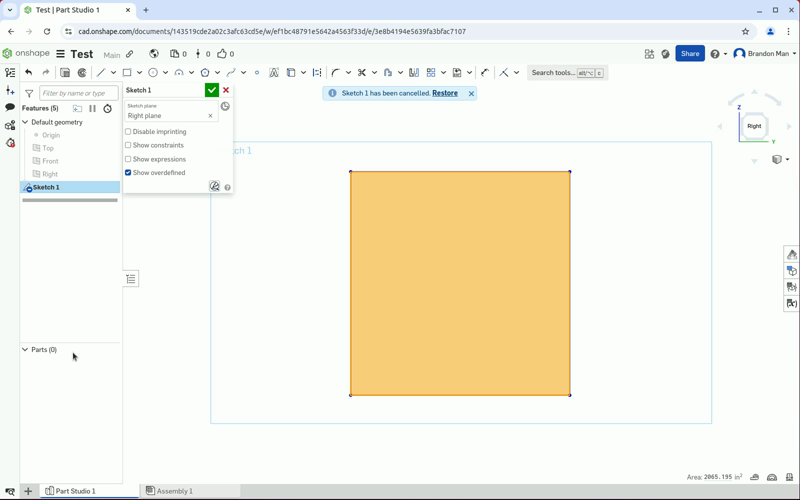
key(shift+e)
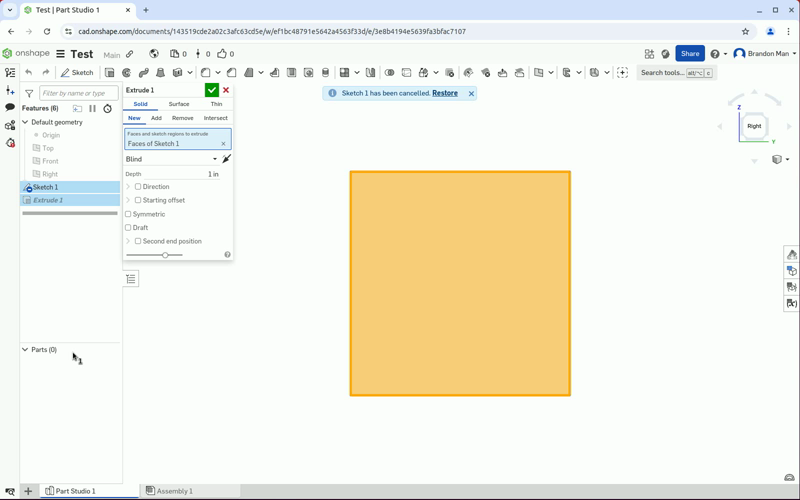
mouse_move(143, 106)
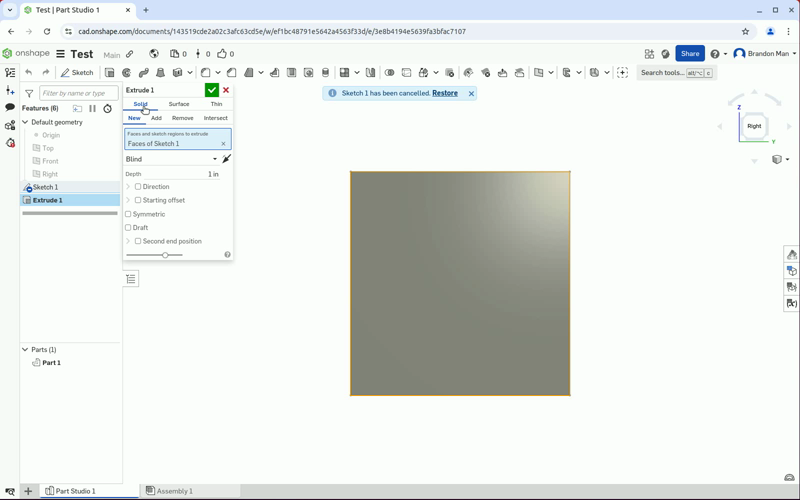
click(143, 106)
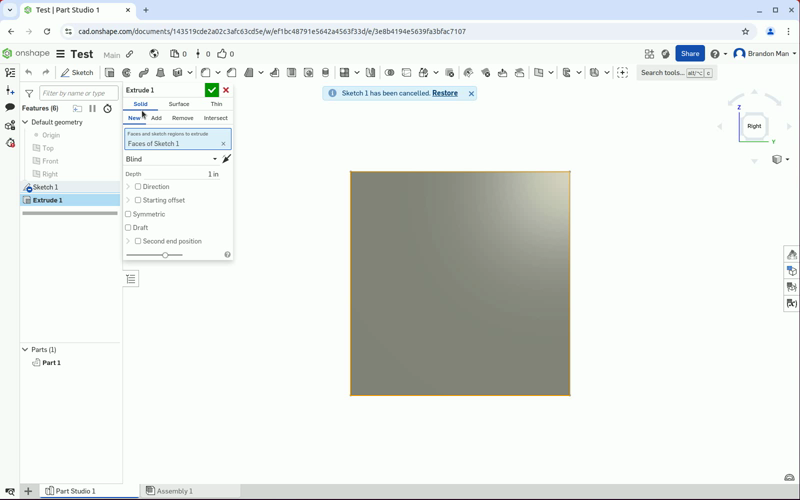
mouse_move(137, 120)
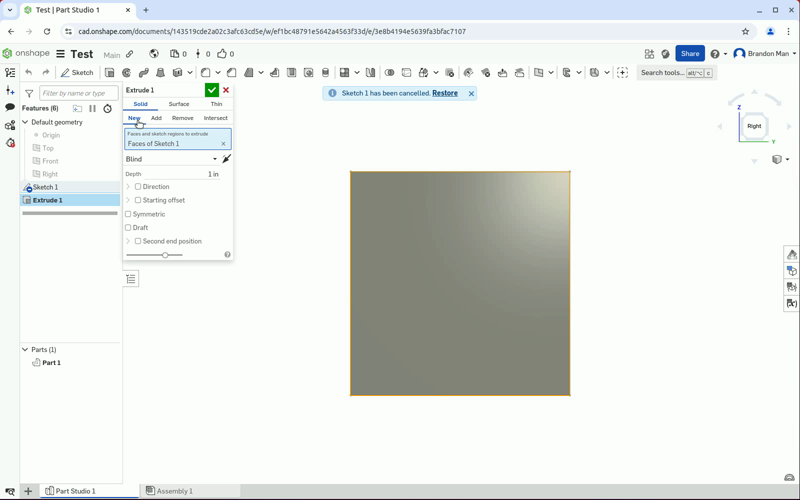
click(137, 120)
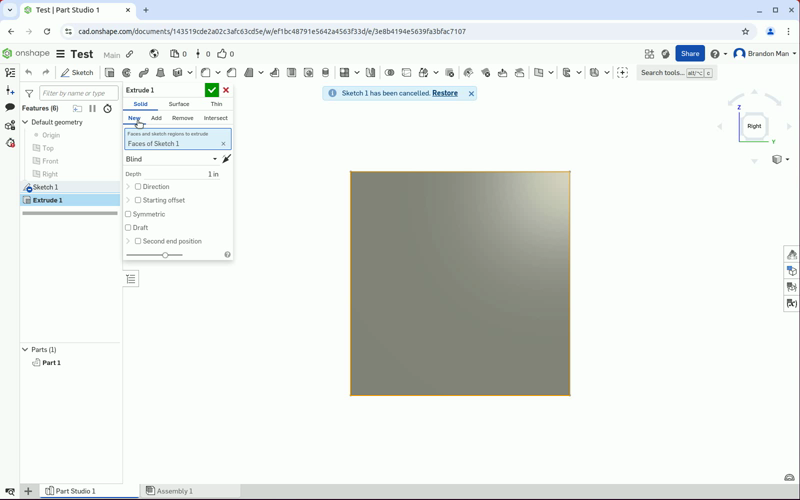
key(tab, 4)
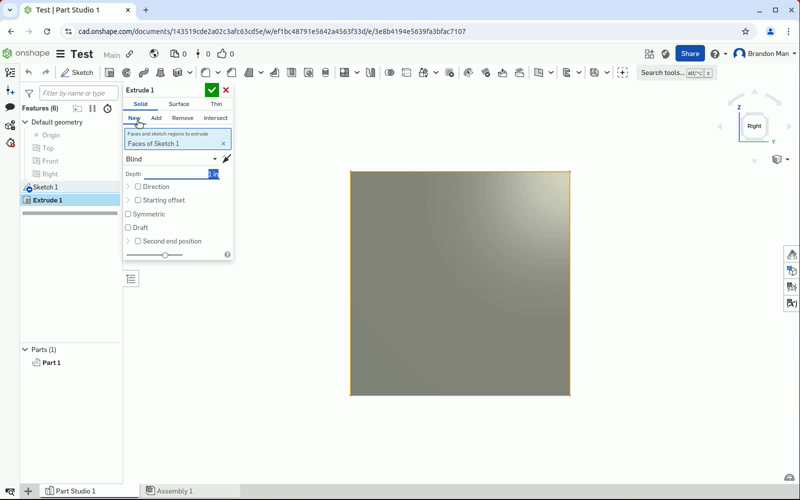
text(1.444)
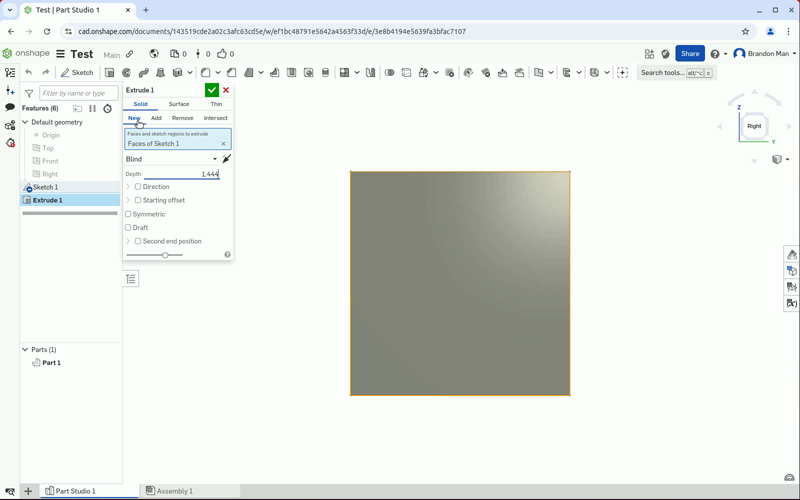
key(enter)
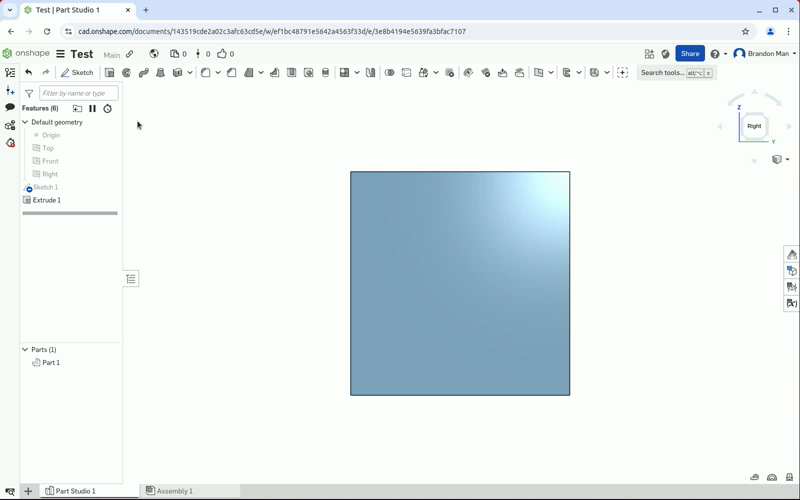
key(shift+h)
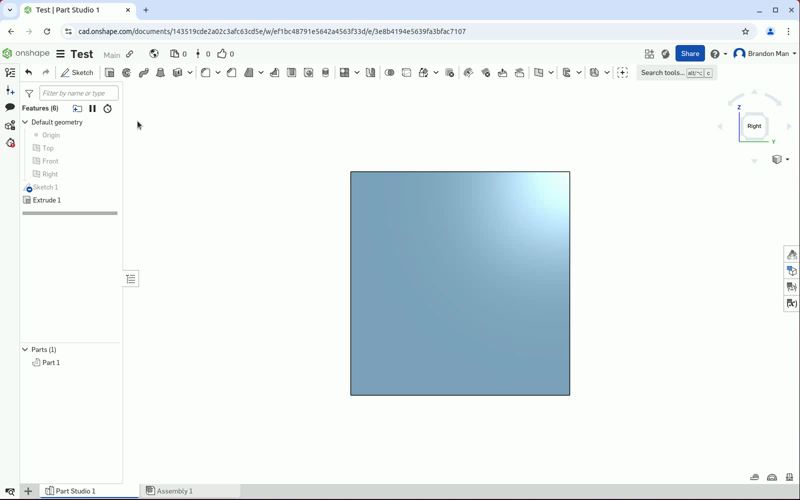
key(shift+h)
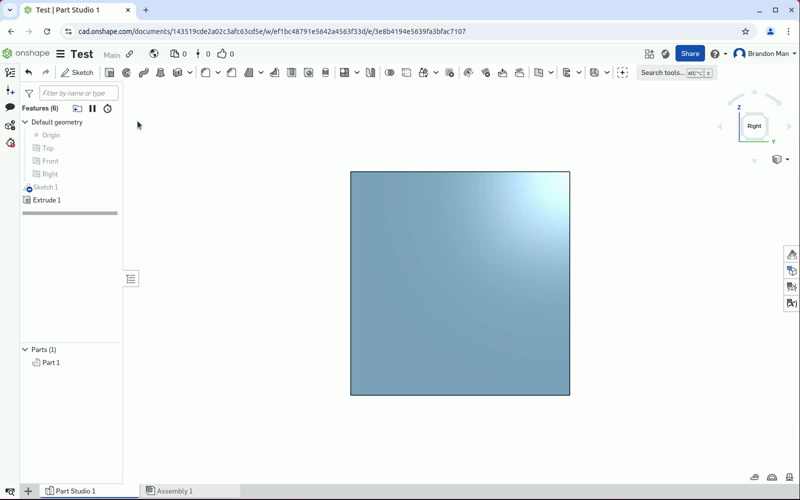
mouse_move(73, 189)
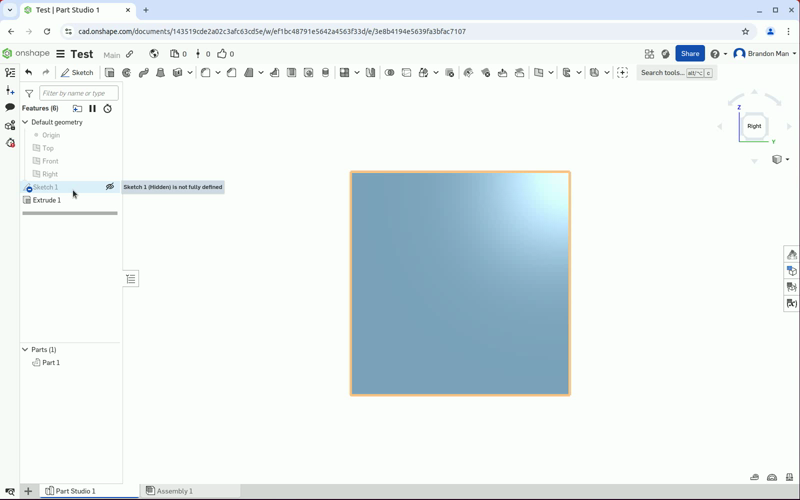
click(73, 189)
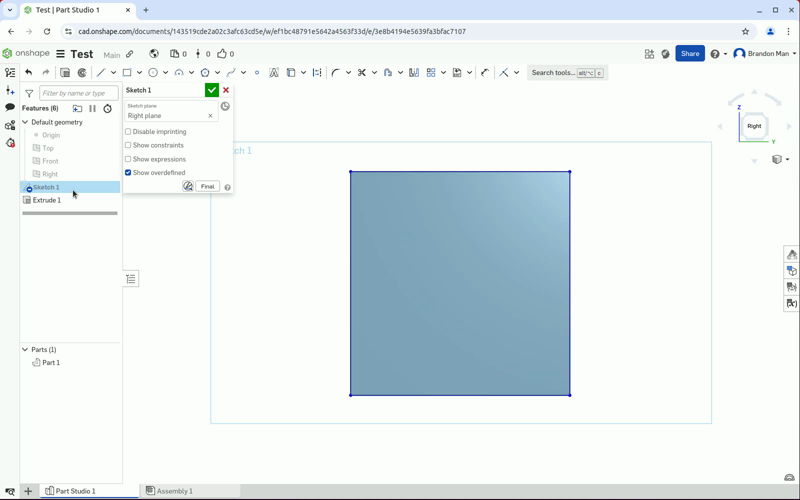
mouse_move(229, 92)
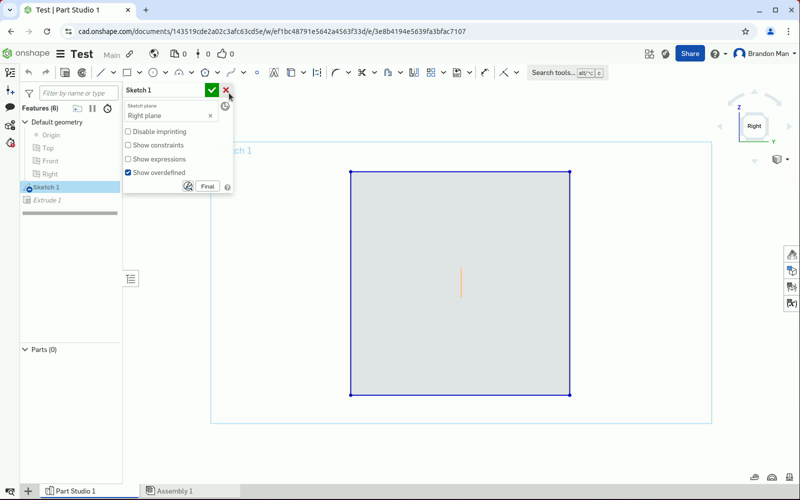
click(229, 92)
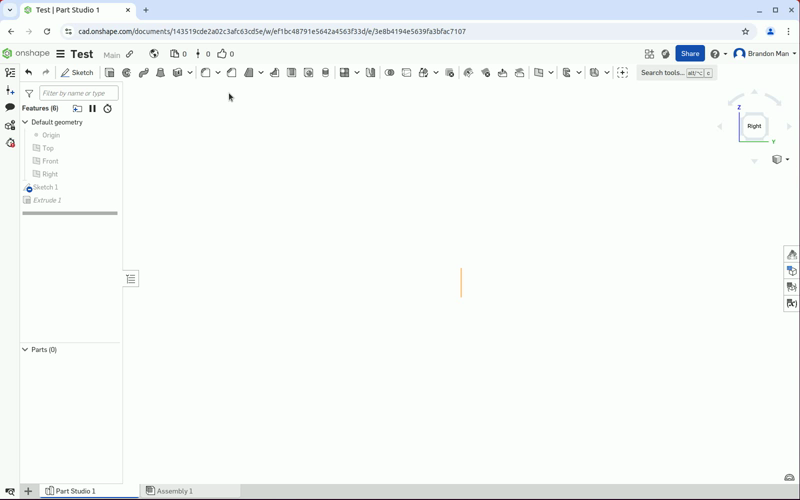
mouse_move(541, 75)
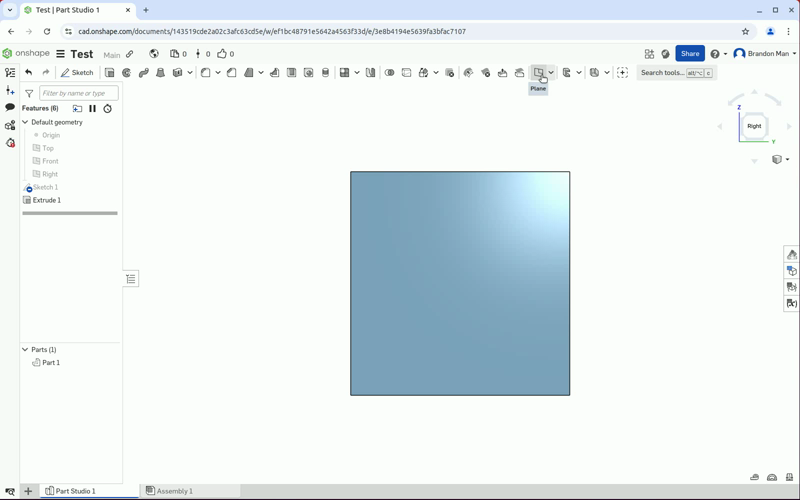
click(541, 75)
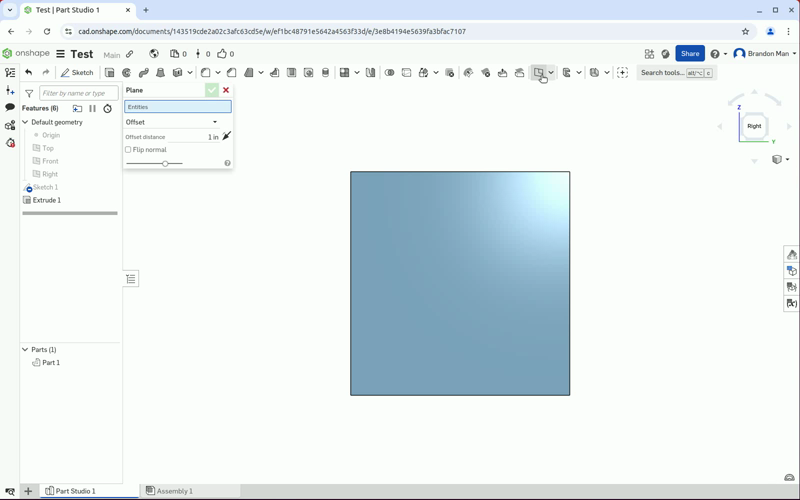
mouse_move(73, 176)
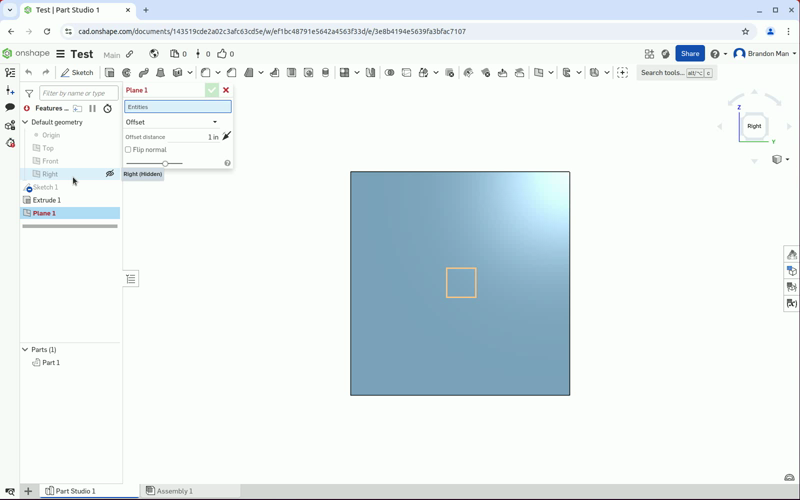
click(73, 176)
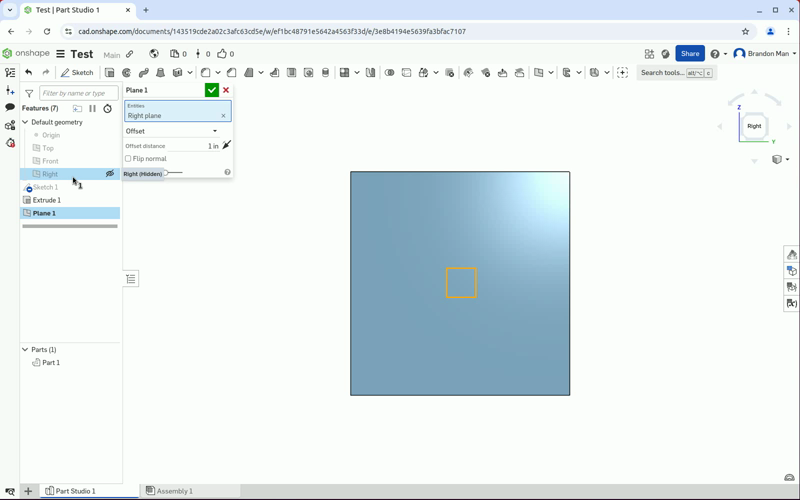
key(tab, 2)
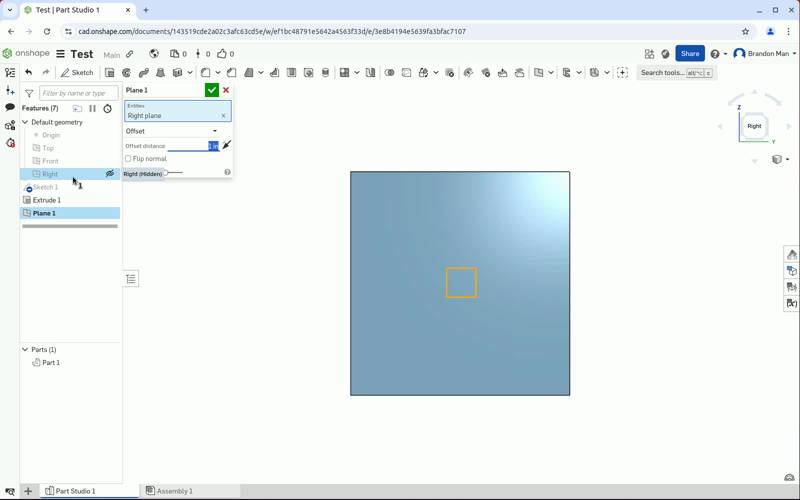
text(1.448)
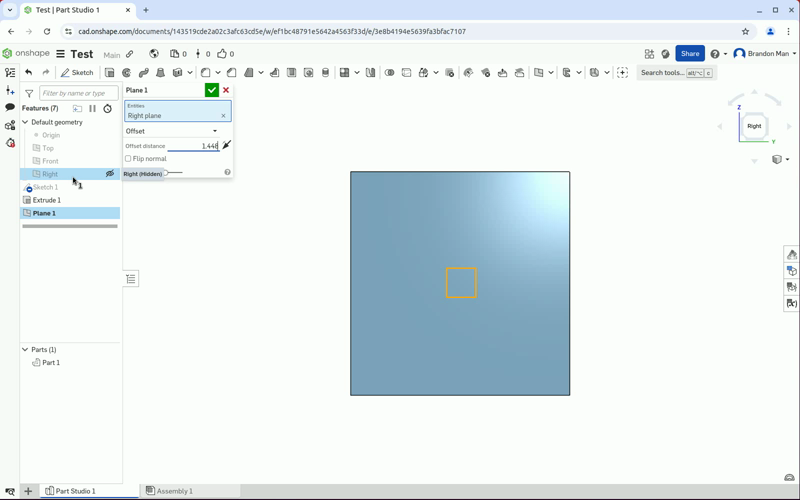
key(enter, 2)
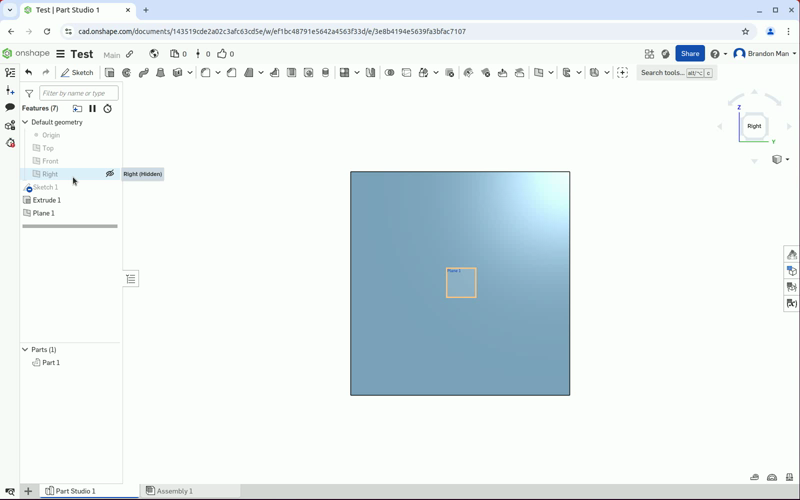
key(shift+s)
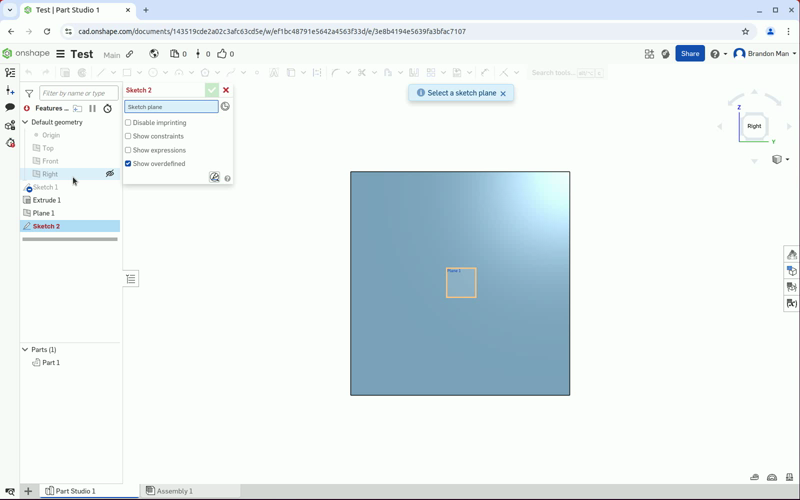
mouse_move(73, 215)
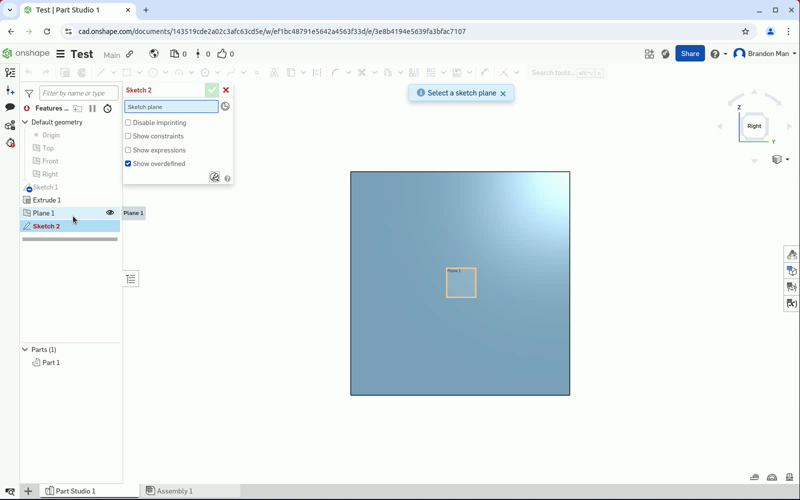
click(73, 215)
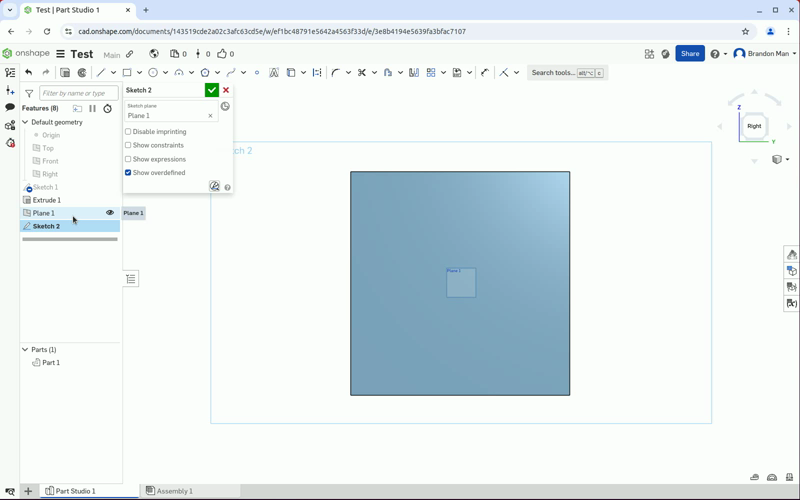
mouse_move(73, 352)
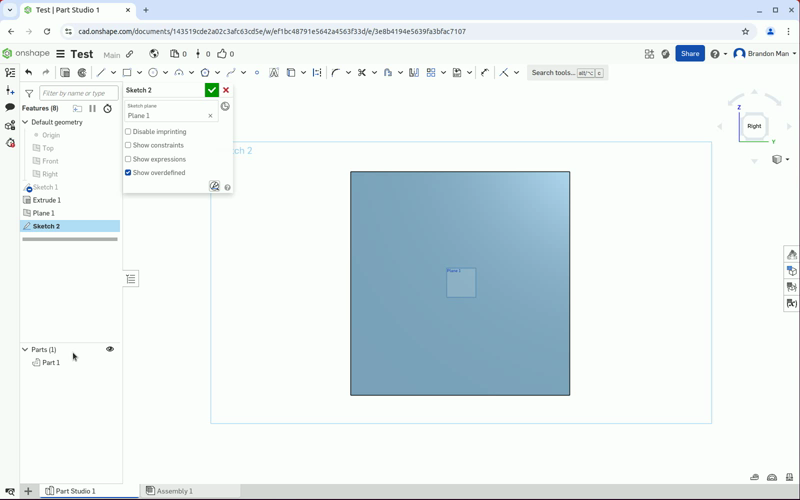
key(y)
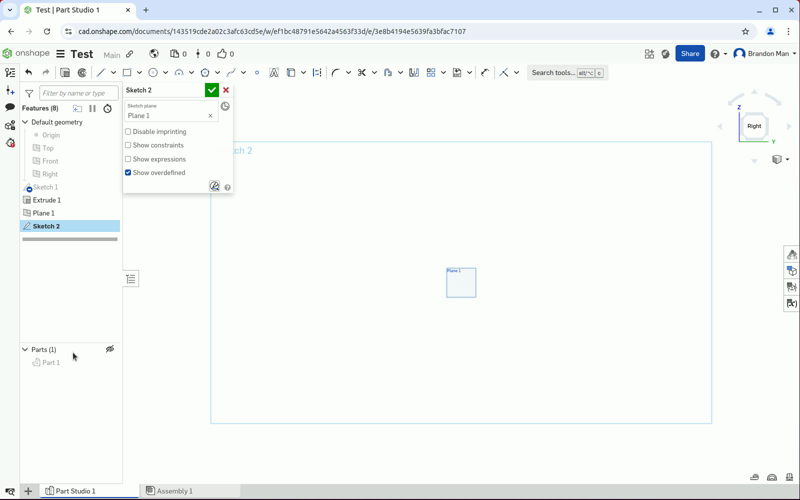
key(l)
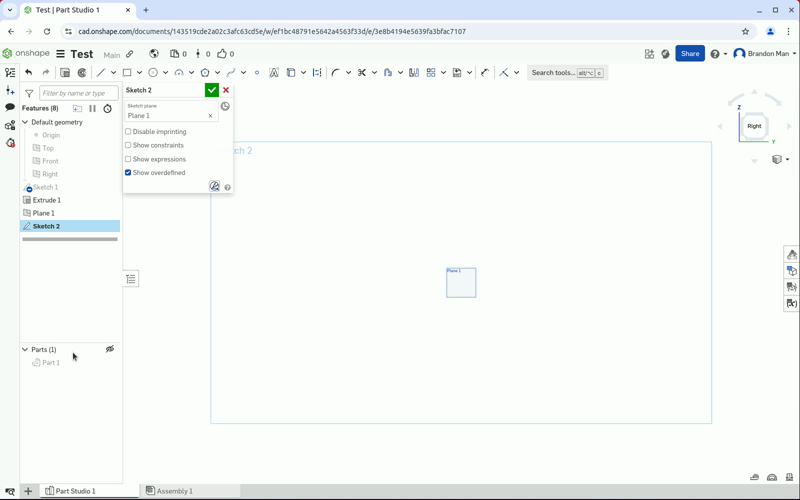
key_down(shift)
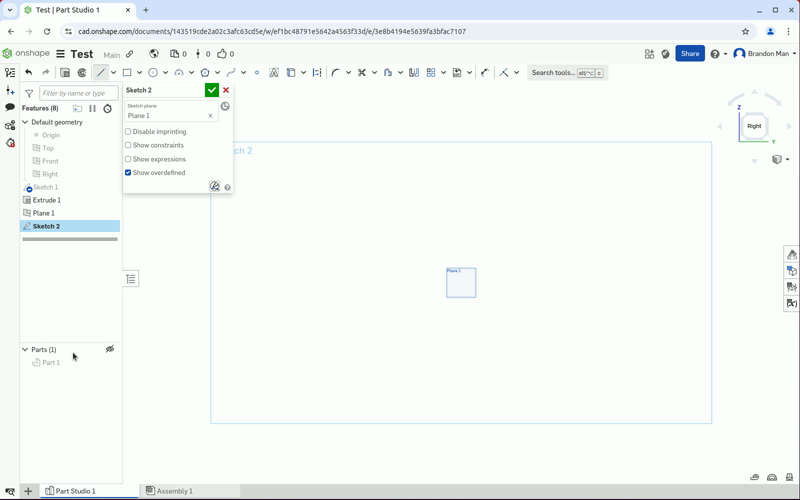
mouse_move(440, 395)
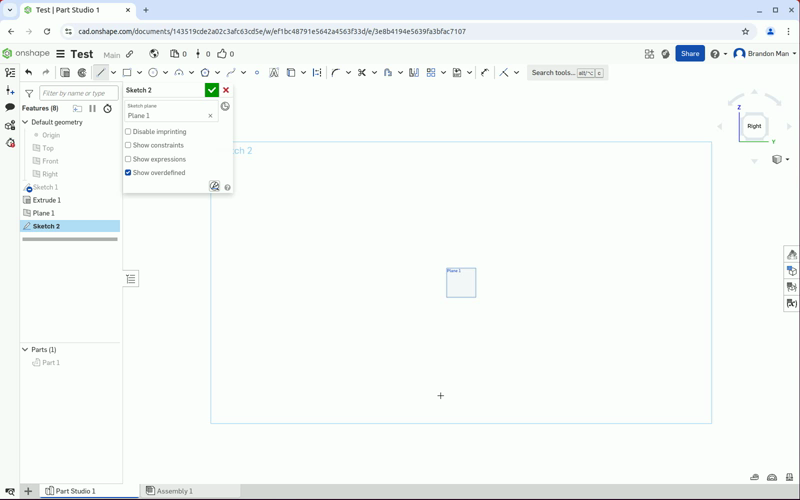
click(440, 395)
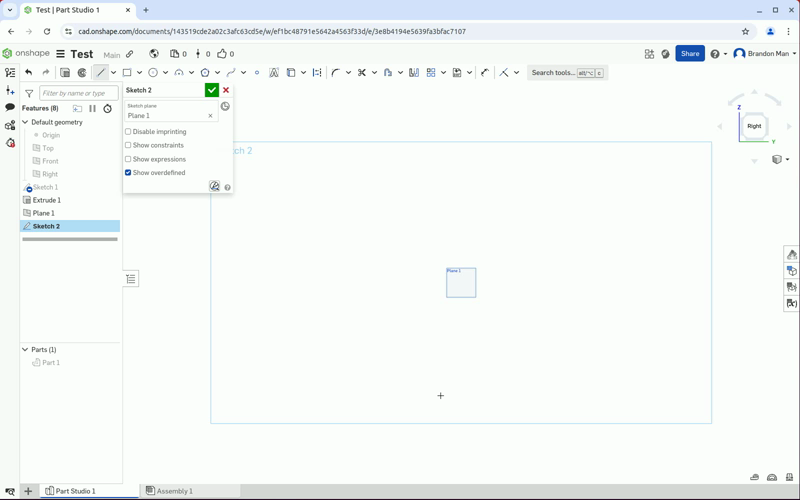
key_up(shift)
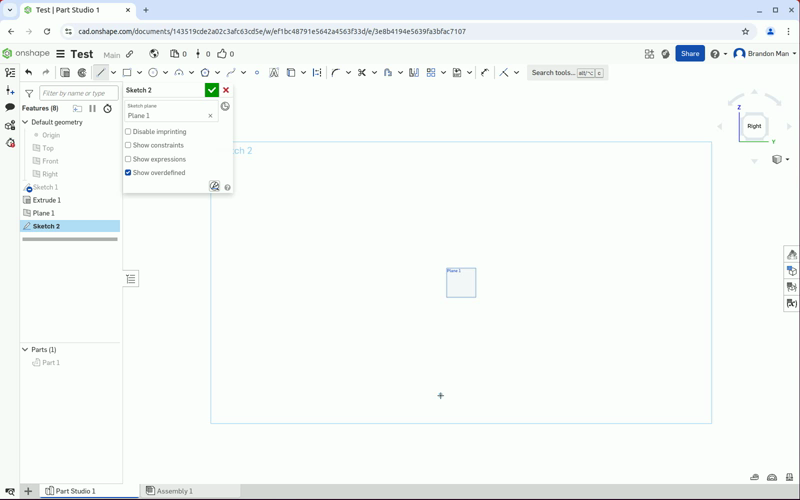
key_down(shift)
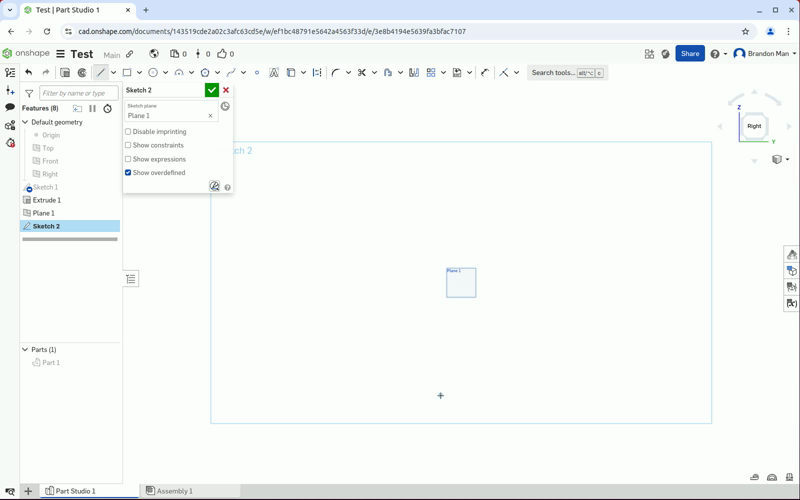
mouse_move(470, 395)
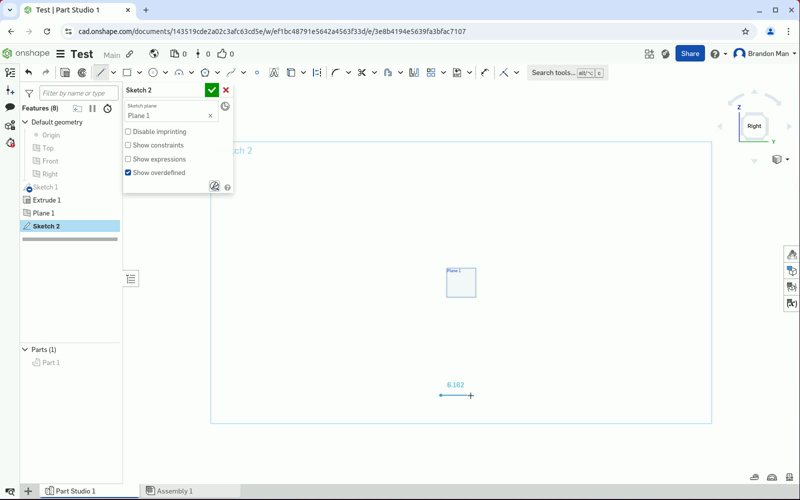
mouse_move(480, 395)
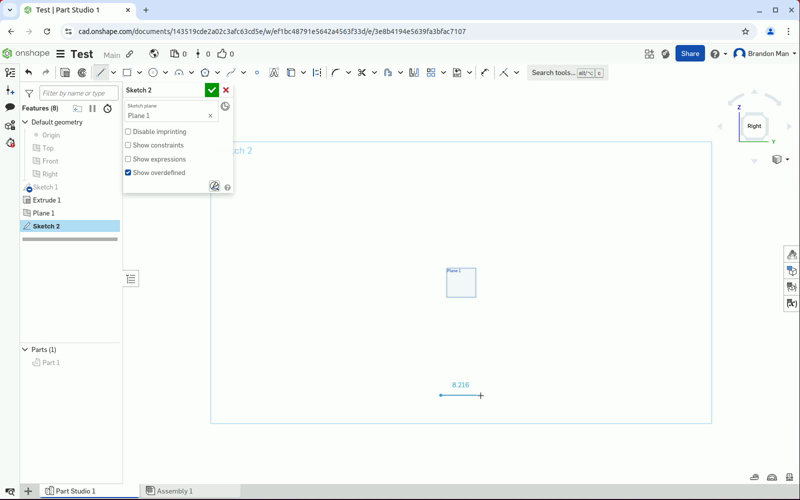
click(480, 395)
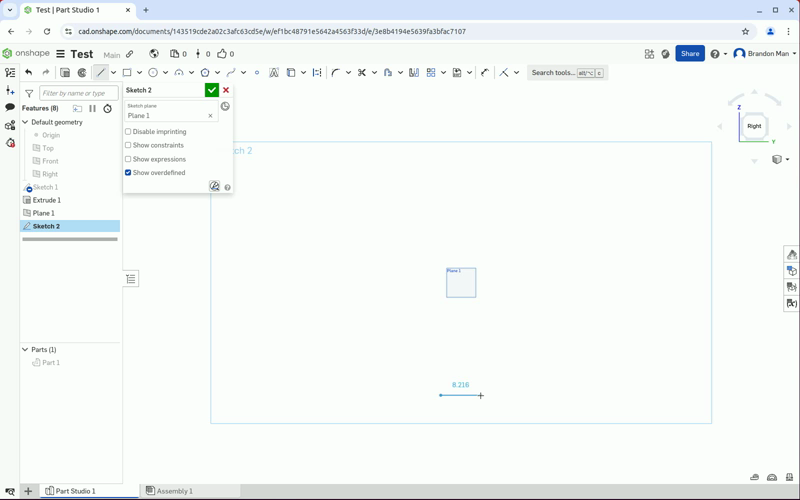
key_up(shift)
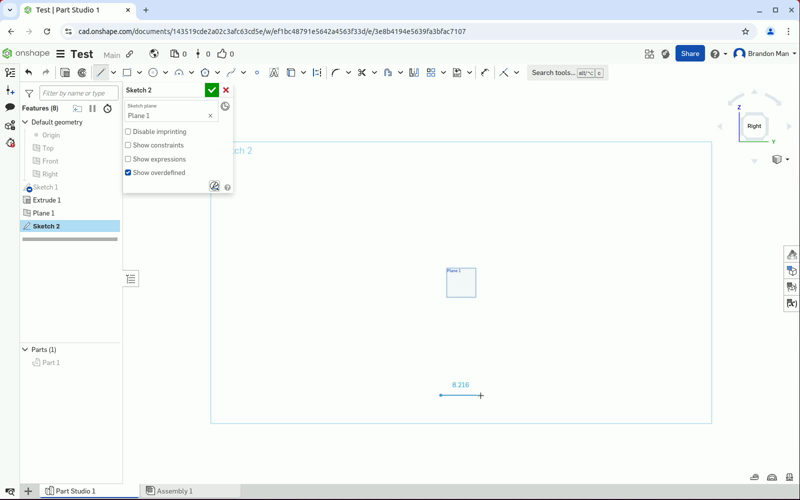
key_down(shift)
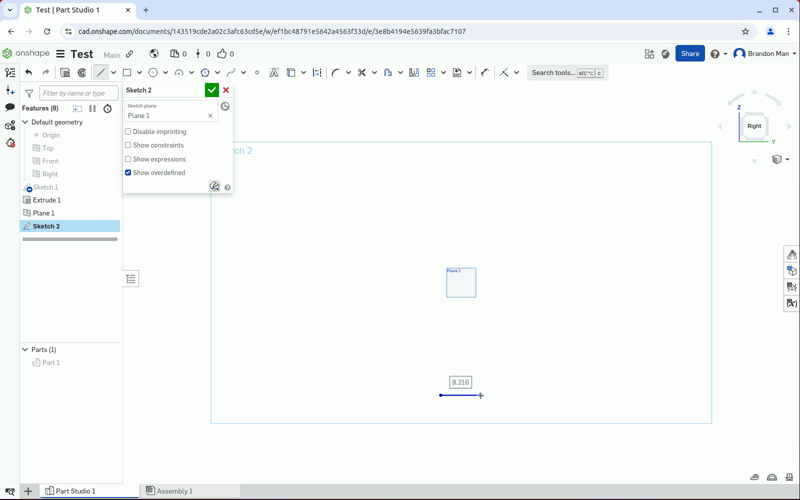
mouse_move(480, 171)
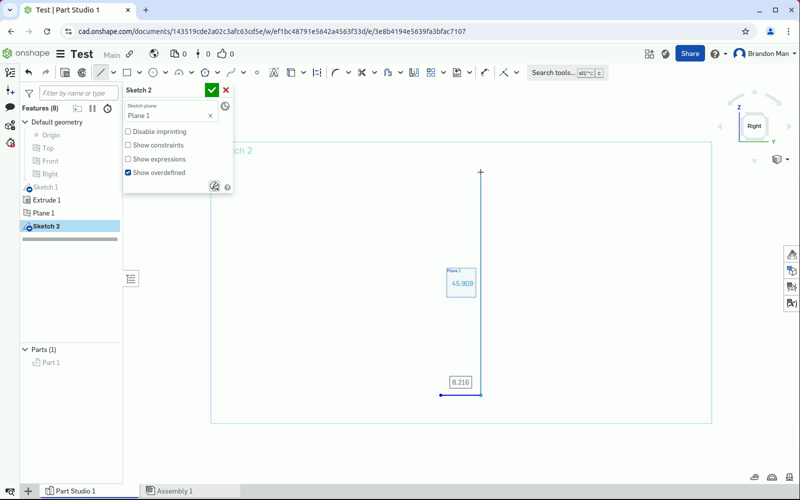
click(480, 171)
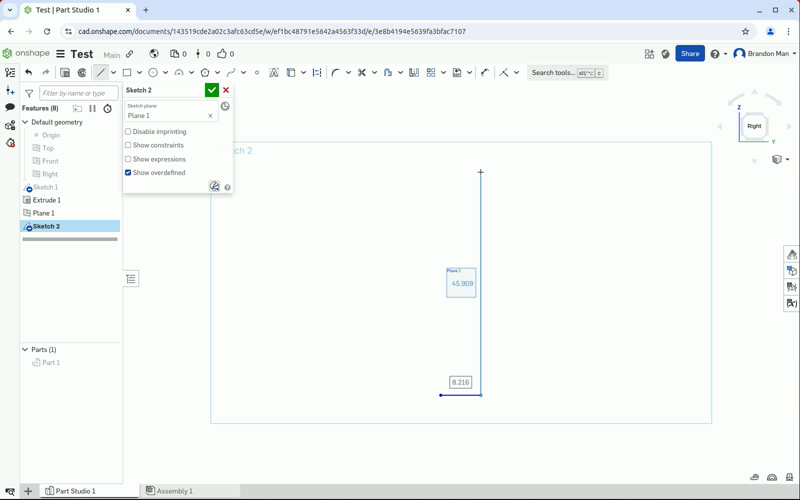
key_up(shift)
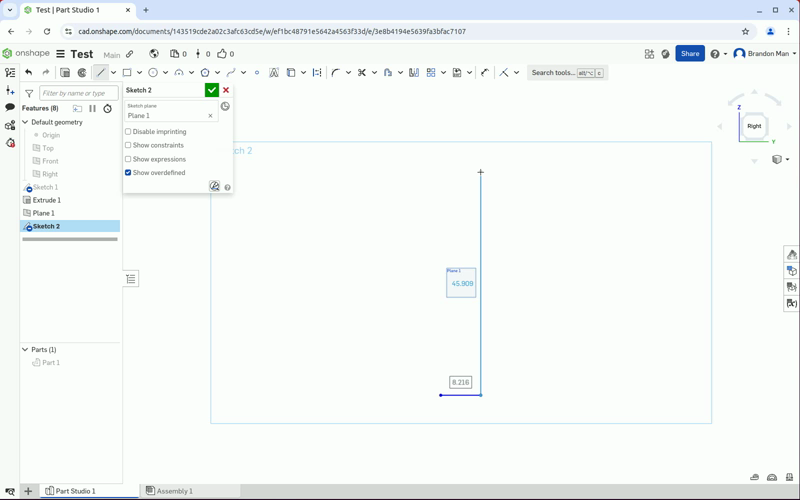
key_down(shift)
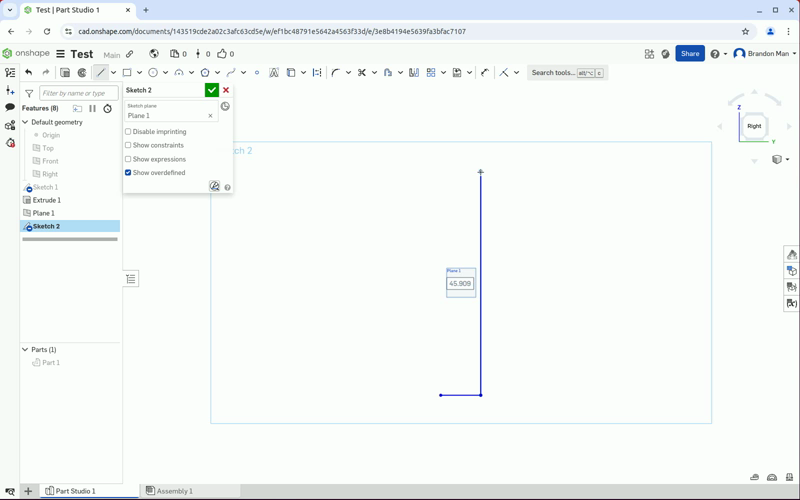
mouse_move(510, 171)
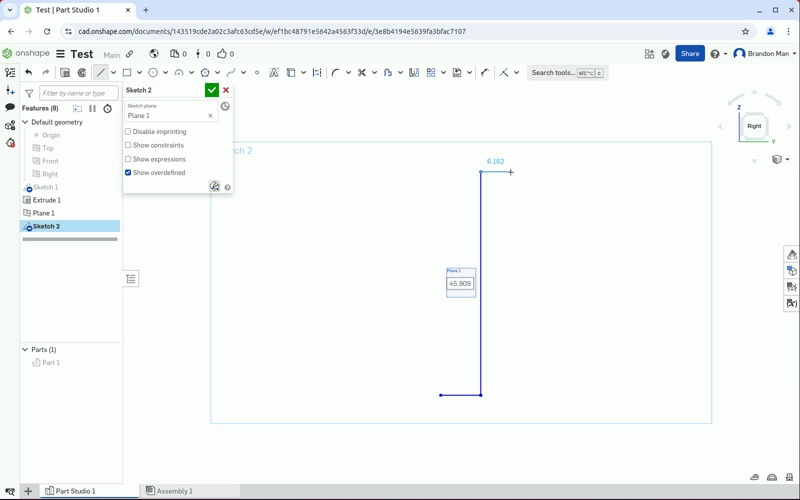
mouse_move(440, 171)
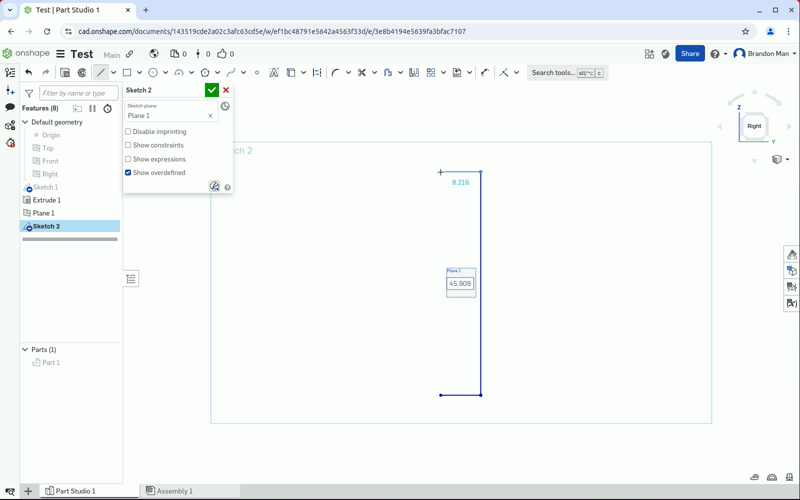
click(440, 171)
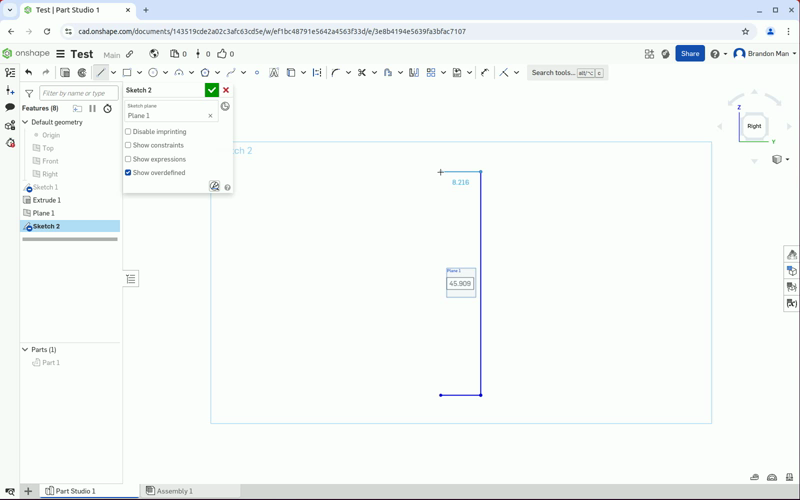
key_up(shift)
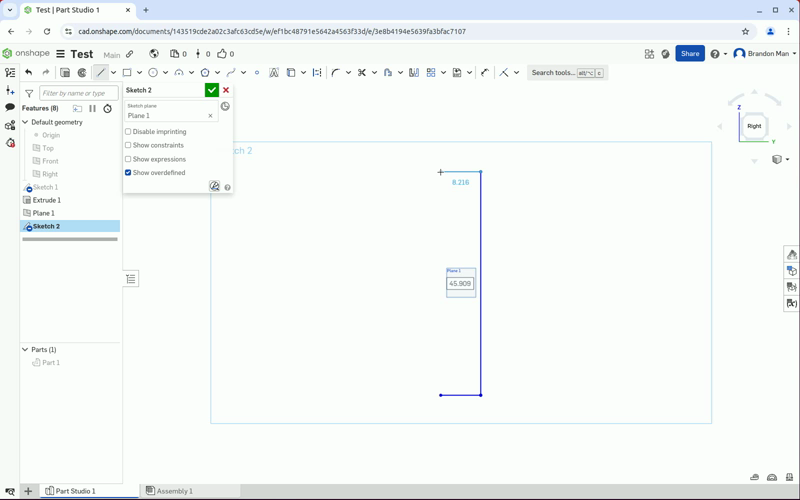
key_down(shift)
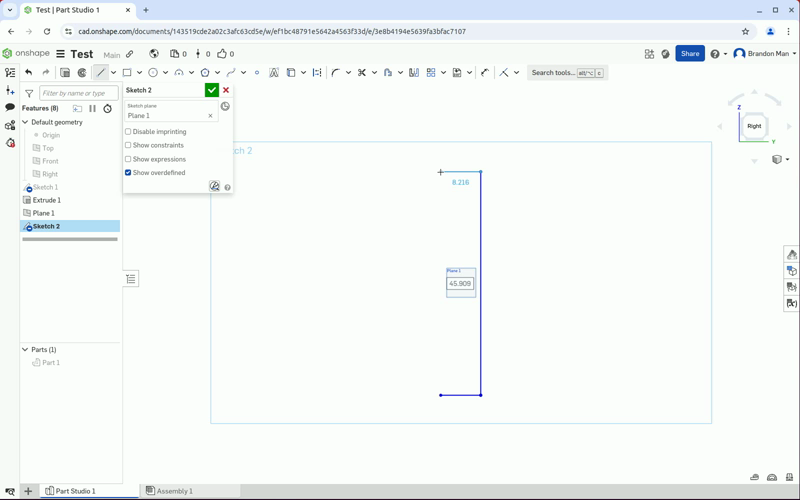
mouse_move(440, 395)
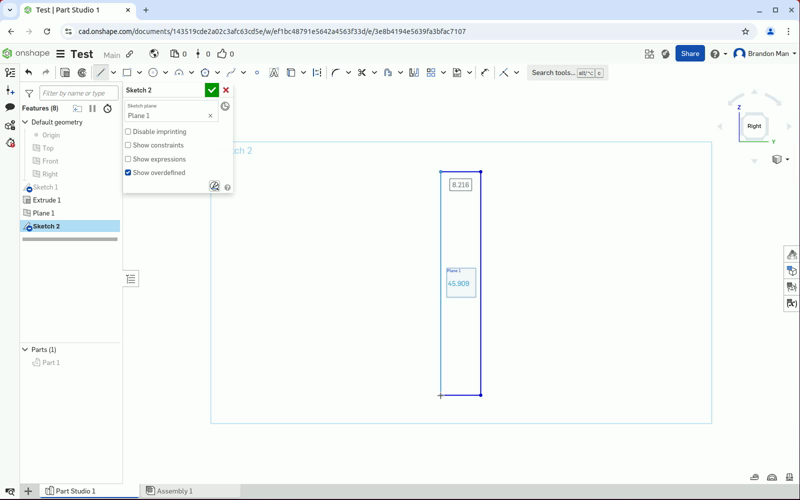
key_up(shift)
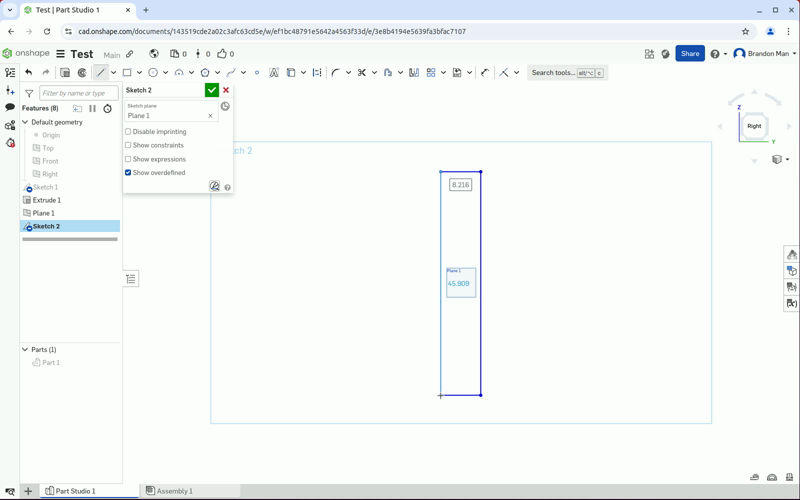
click(440, 395)
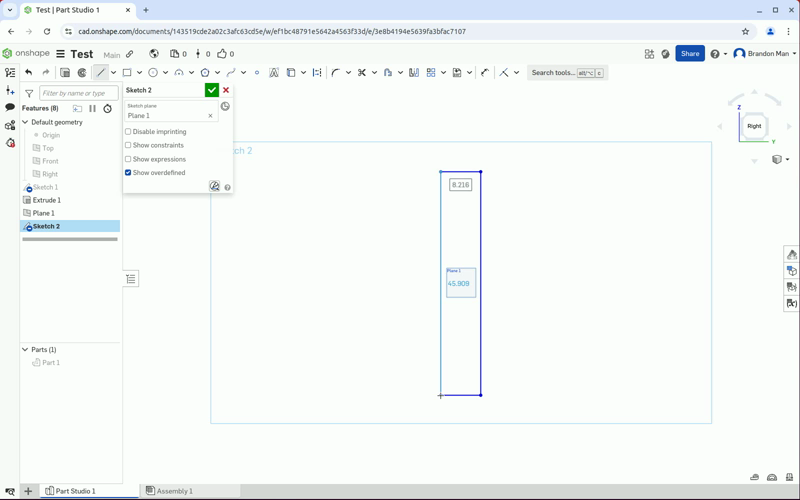
key(esc)
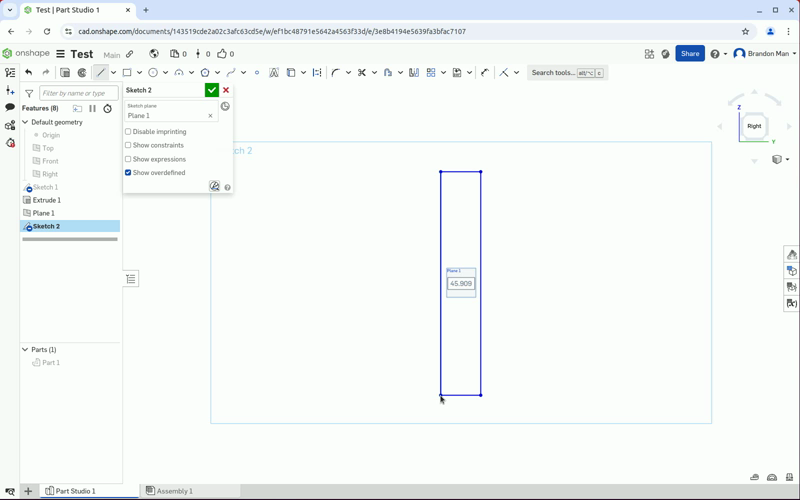
mouse_move(458, 342)
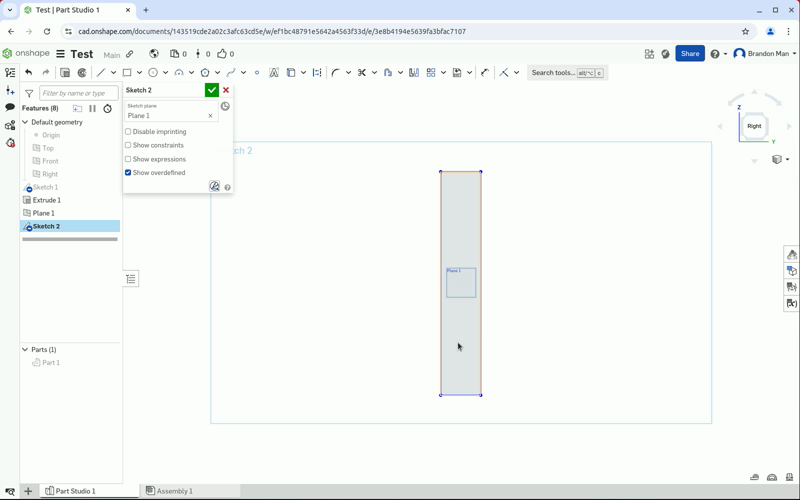
click(458, 342)
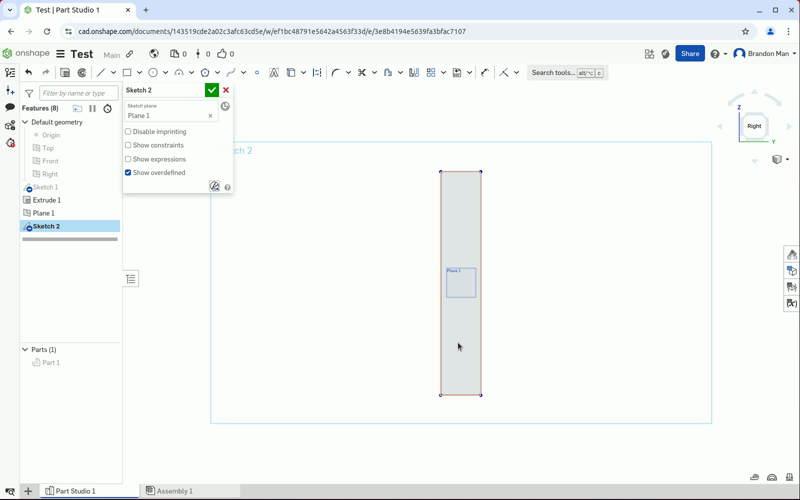
mouse_move(73, 352)
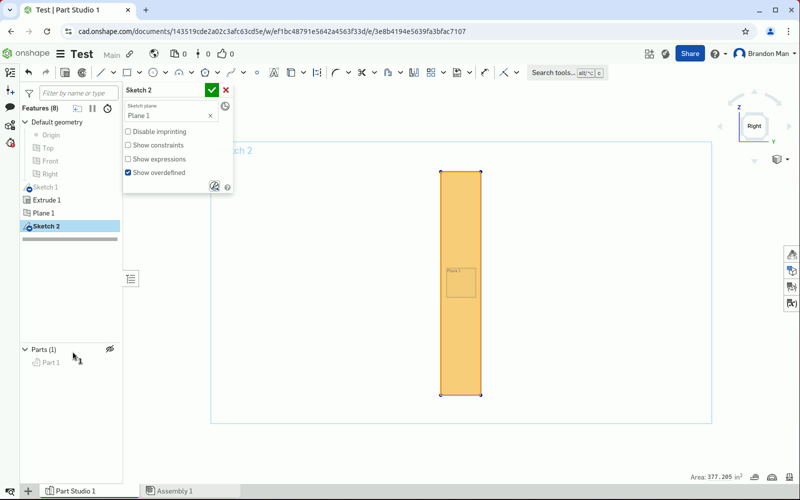
key(shift+y)
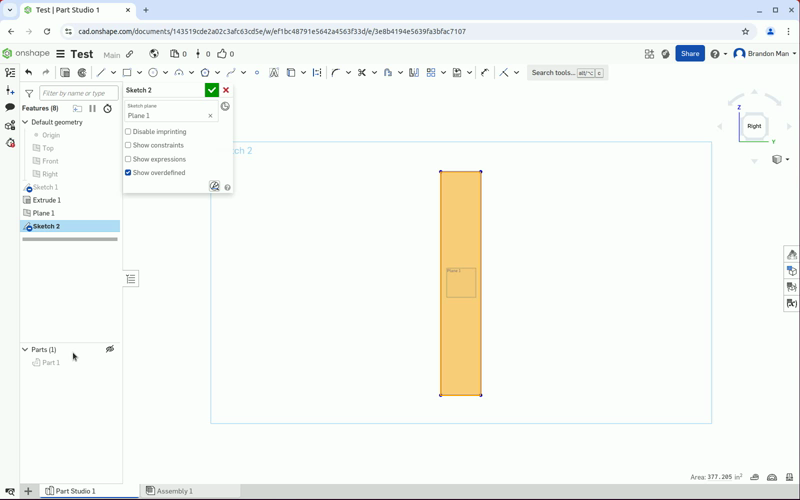
key(shift+e)
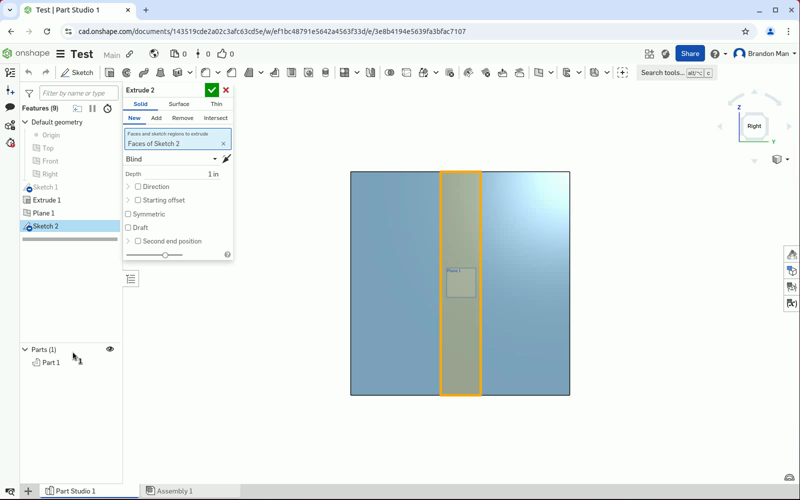
mouse_move(143, 106)
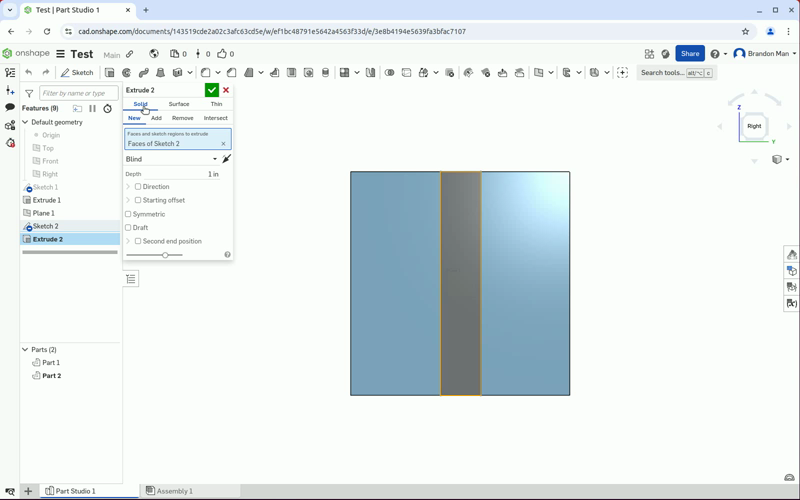
click(143, 106)
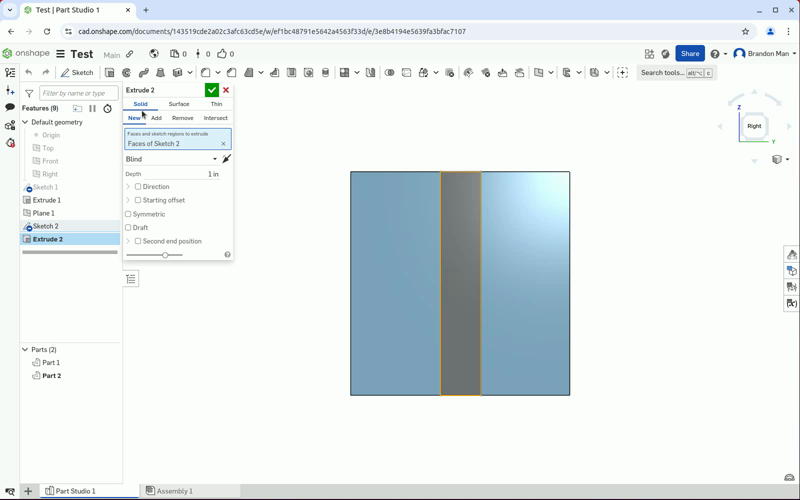
mouse_move(137, 120)
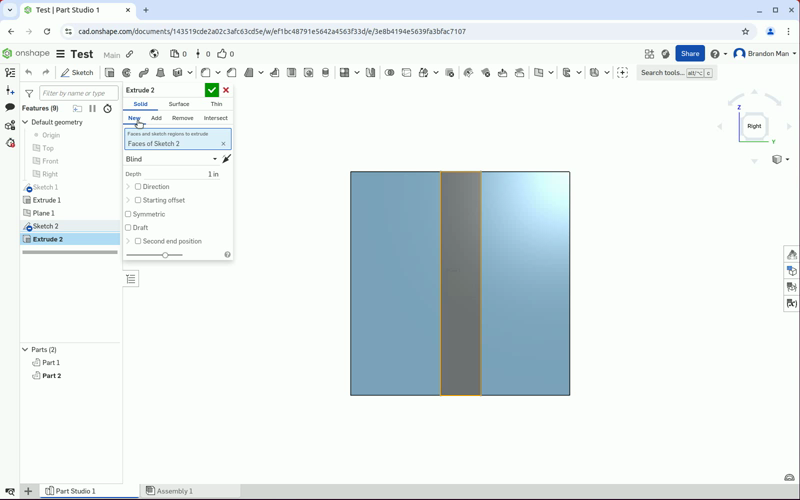
click(137, 120)
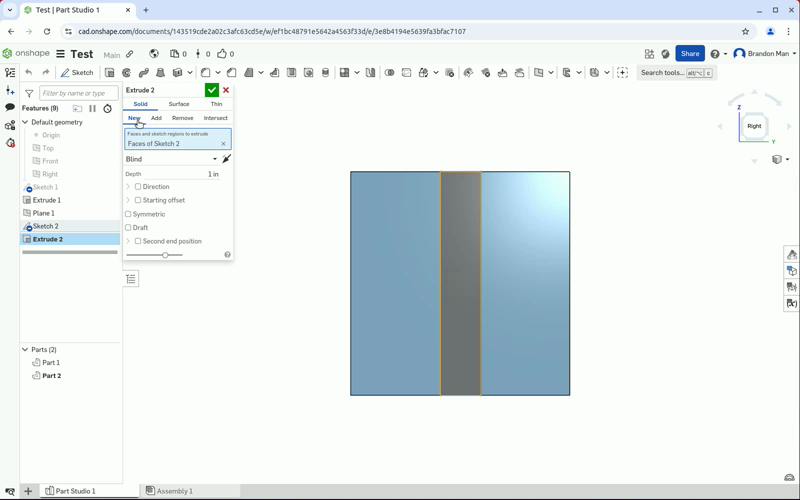
key(tab, 4)
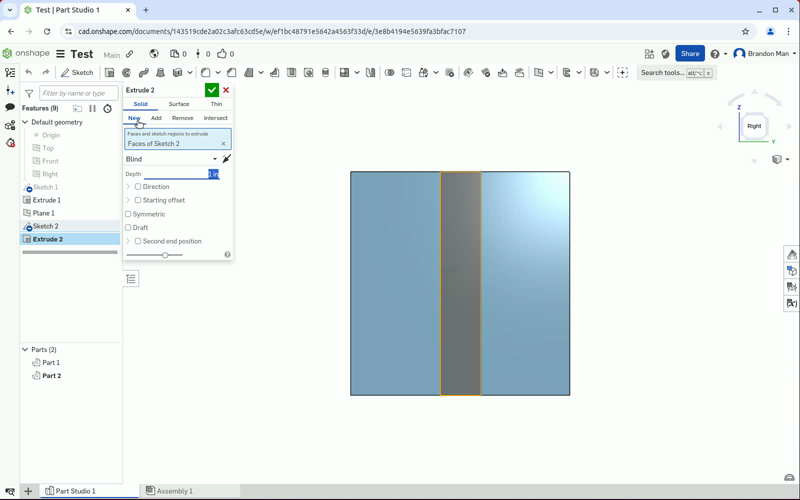
text(-0.241)
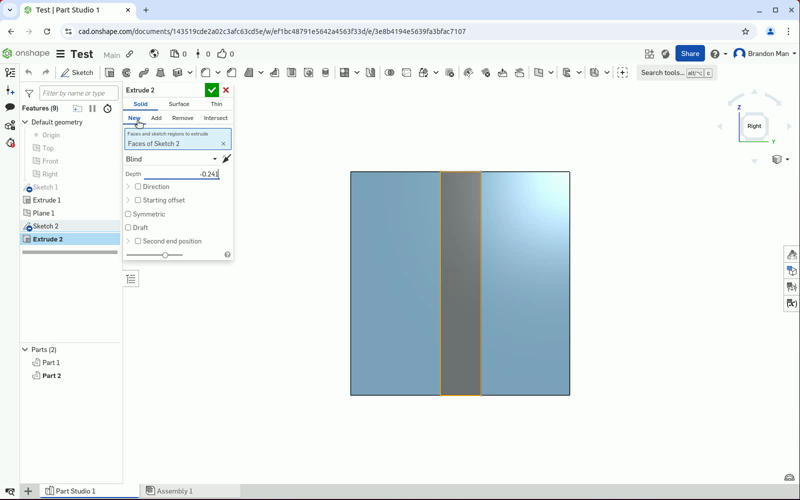
key(enter)
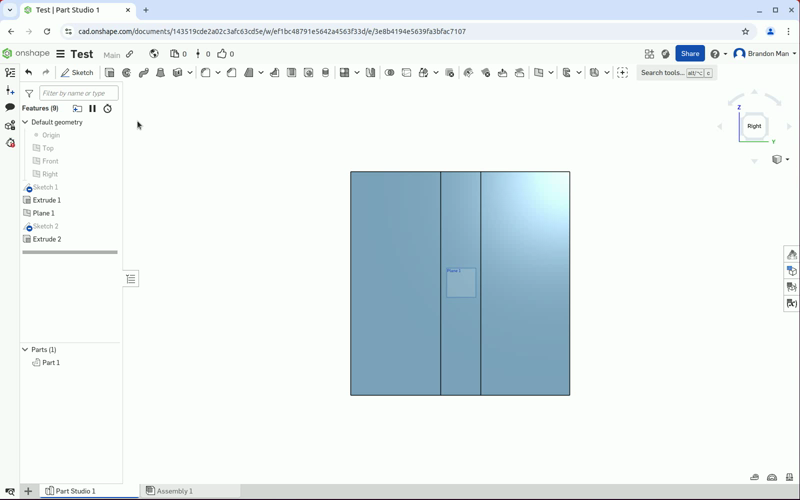
key(shift+h)
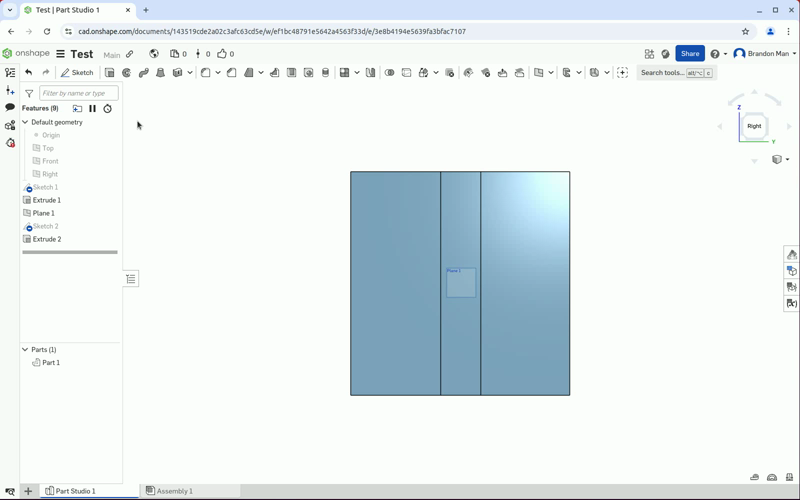
key(shift+h)
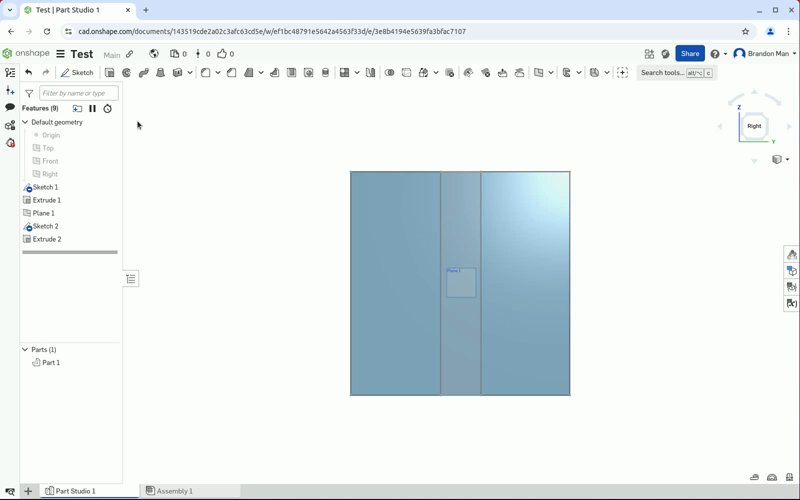
key(shift+7)
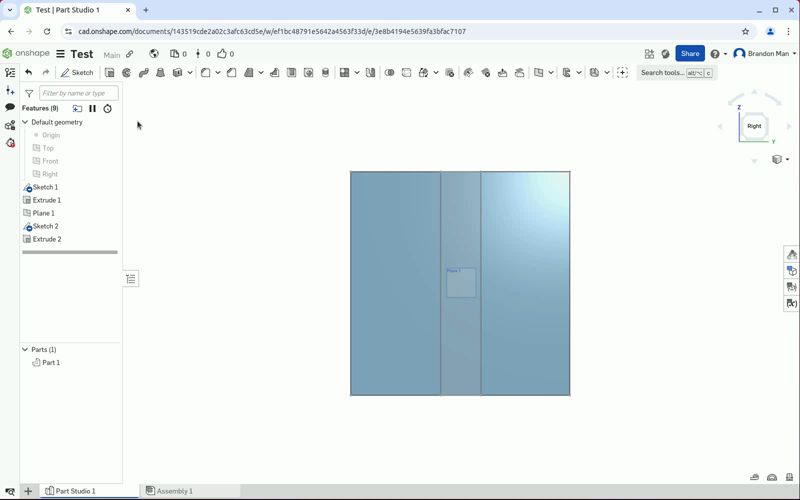
key(right, 2)
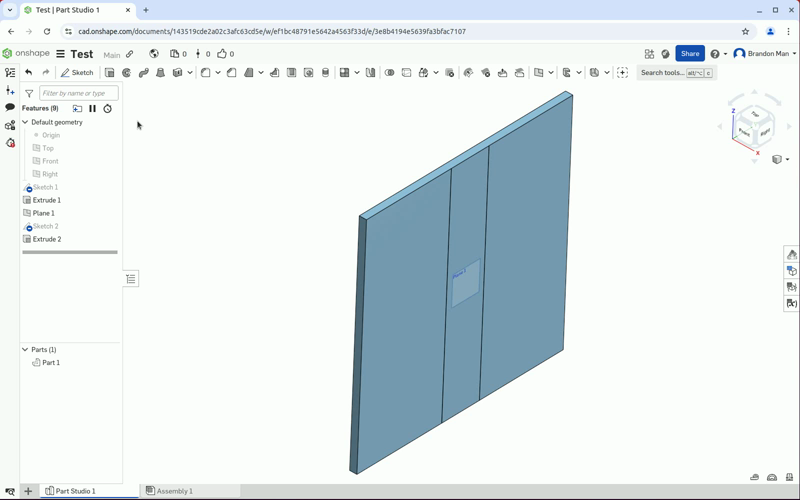
key(down, 2)
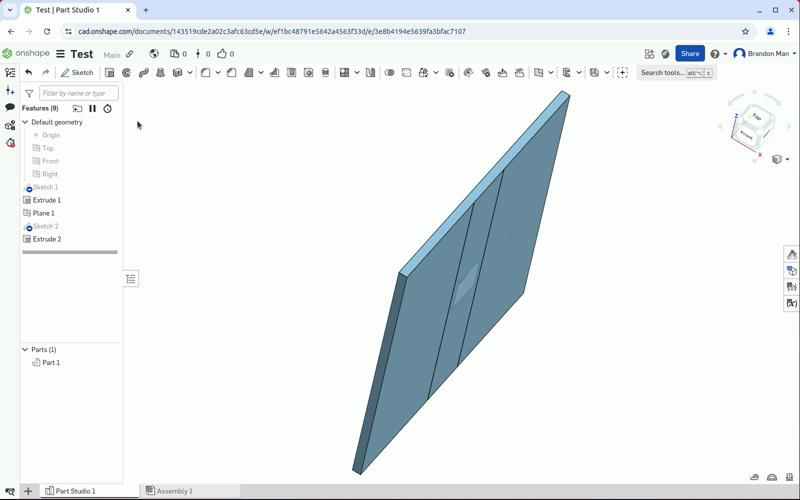
key(up, 2)
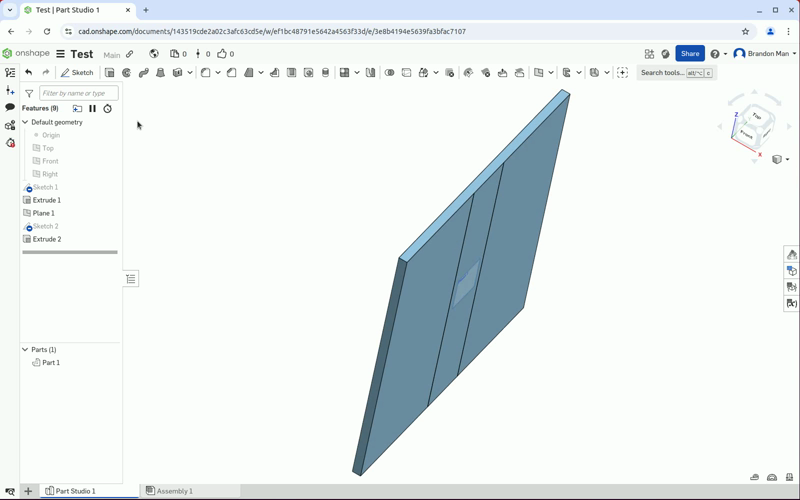
key(left, 2)
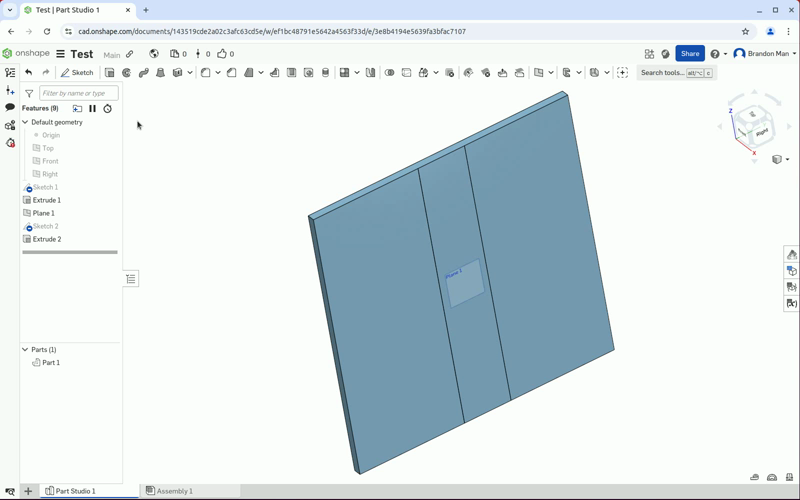
mouse_move(73, 189)
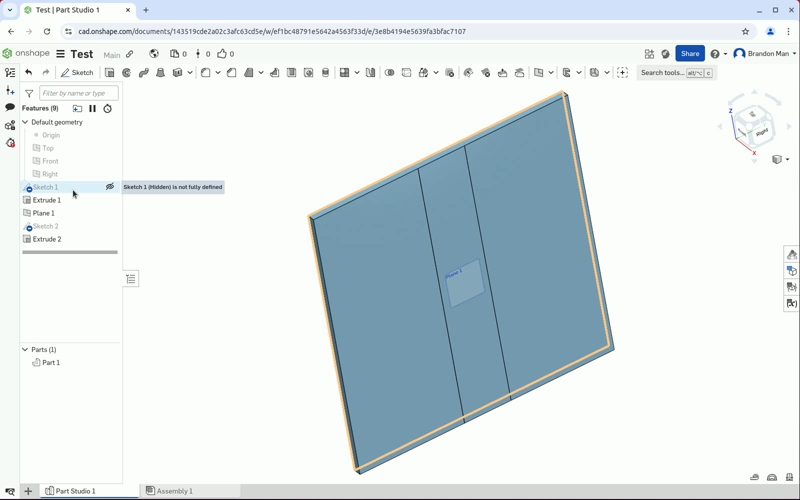
click(73, 189)